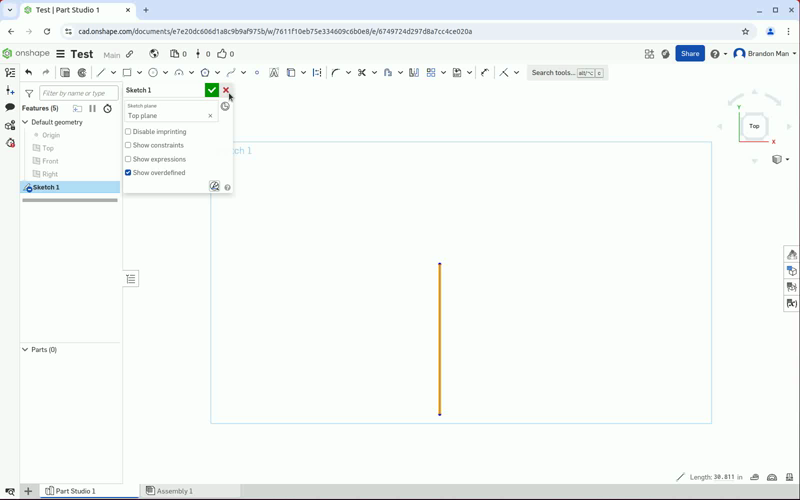
key(shift+h)
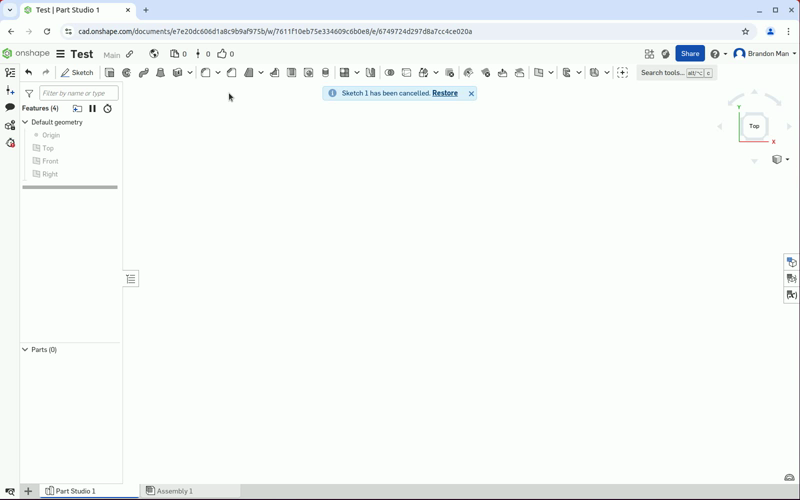
mouse_move(73, 352)
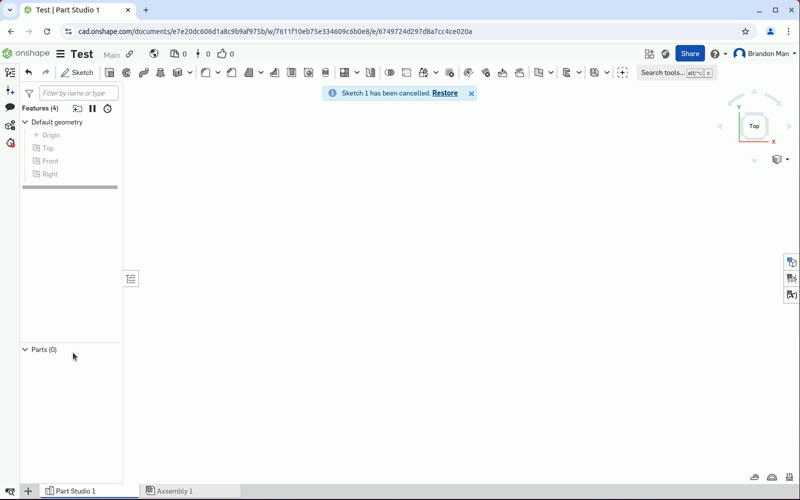
key(y)
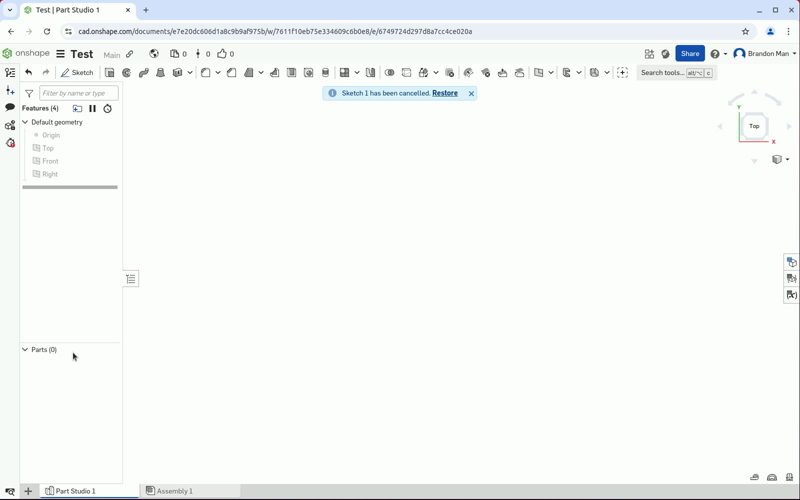
key(shift+p)
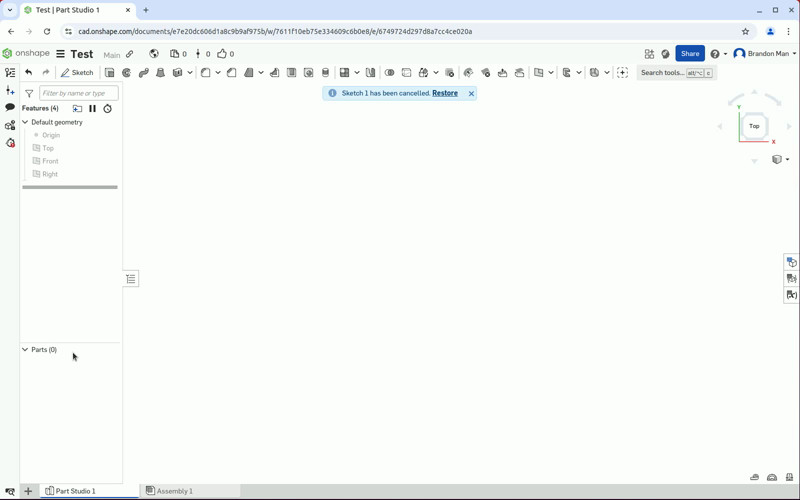
key(space)
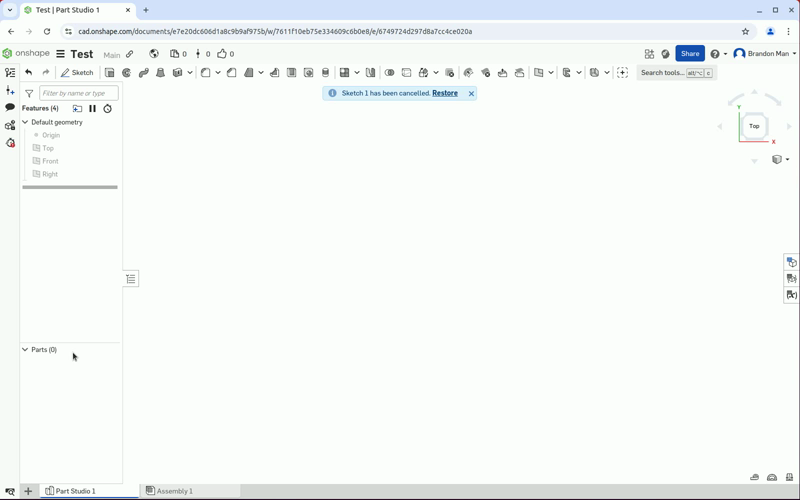
key_down(shift)
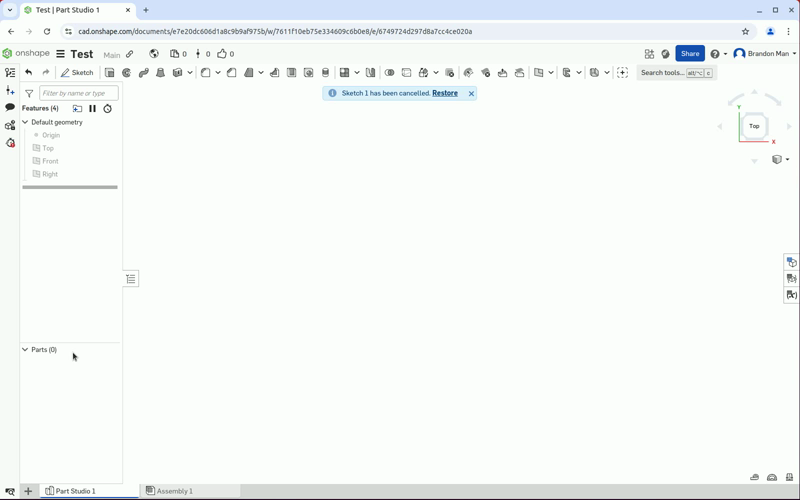
key(up)
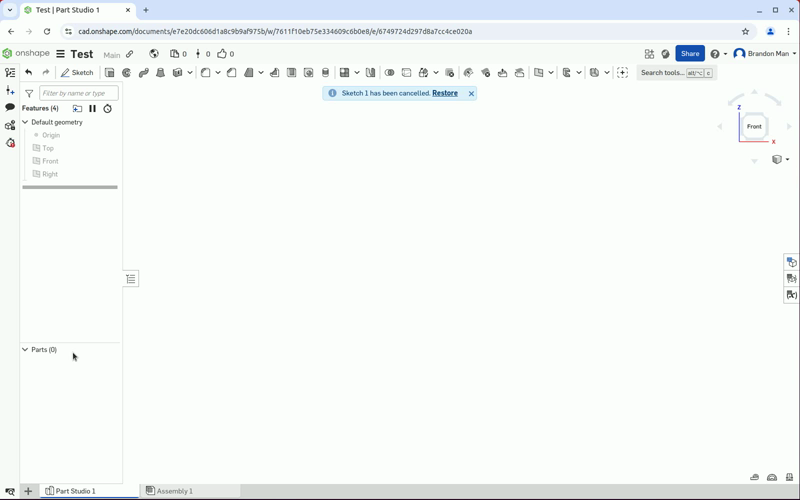
key_up(shift)
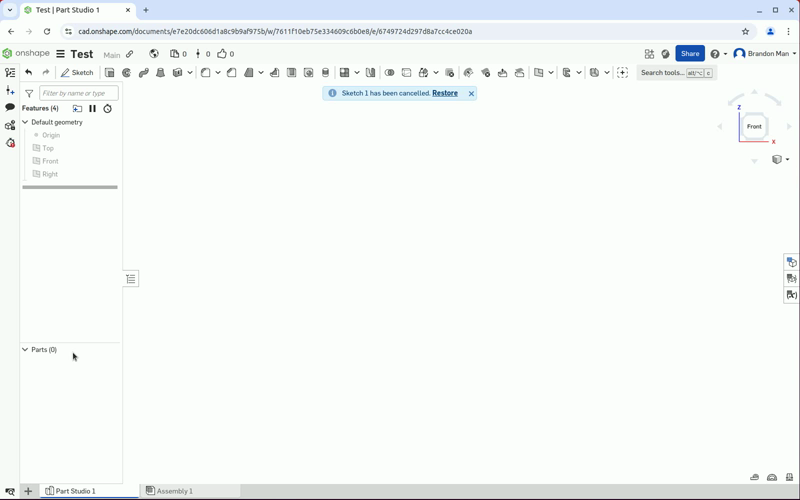
mouse_move(73, 352)
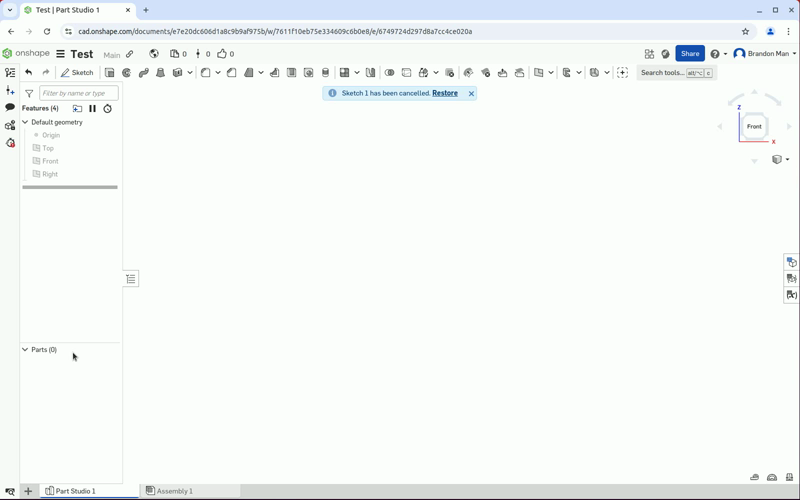
key(shift+y)
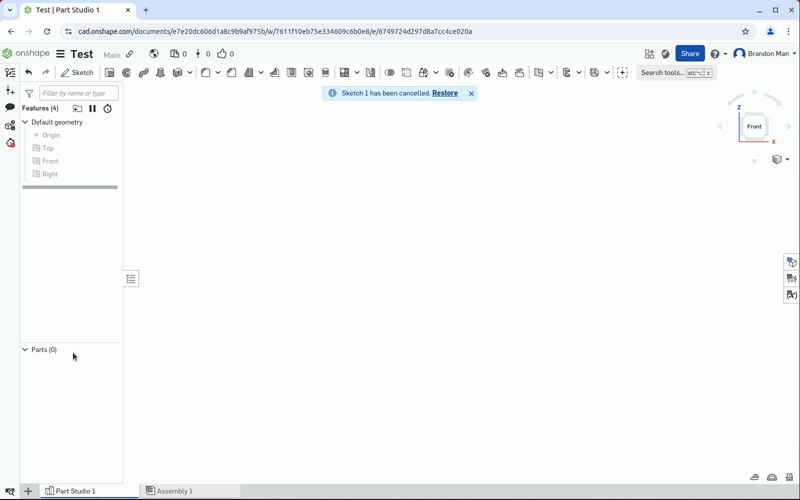
key(shift+s)
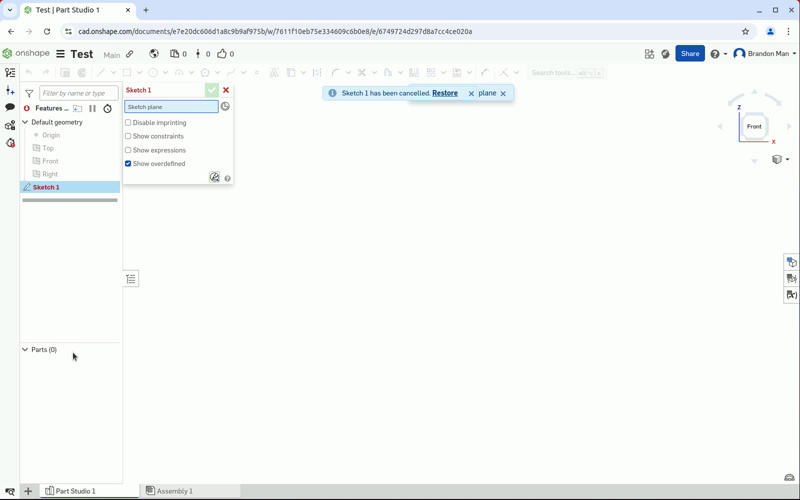
mouse_move(73, 163)
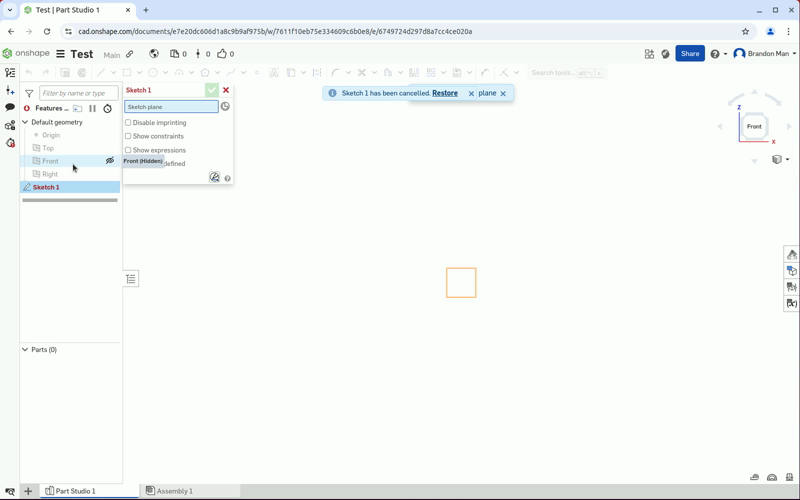
click(73, 163)
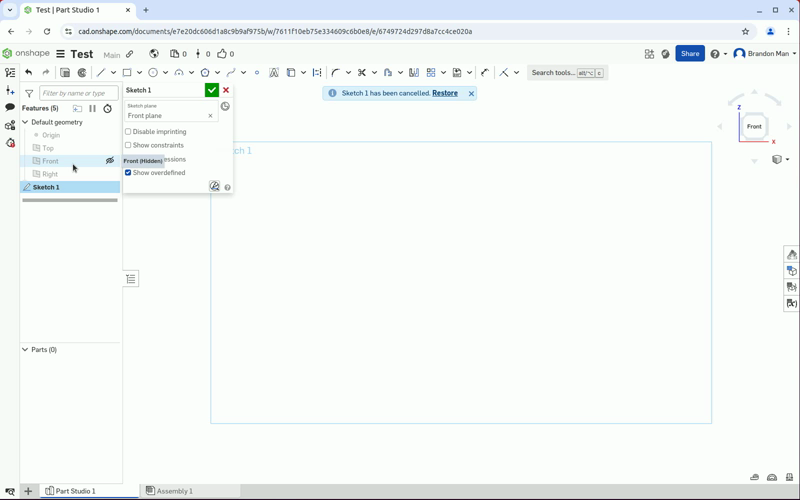
mouse_move(73, 352)
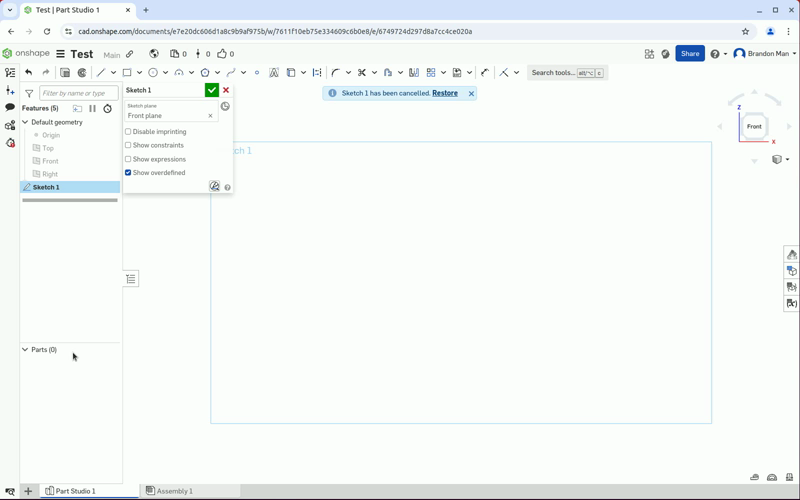
key(y)
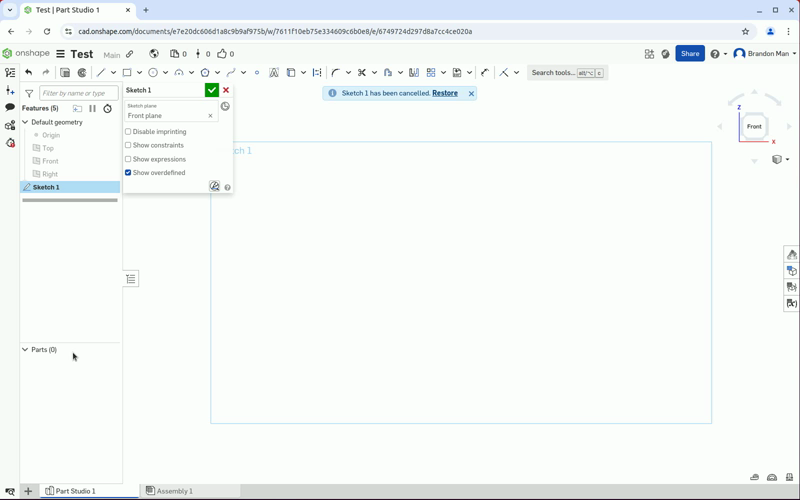
key(c)
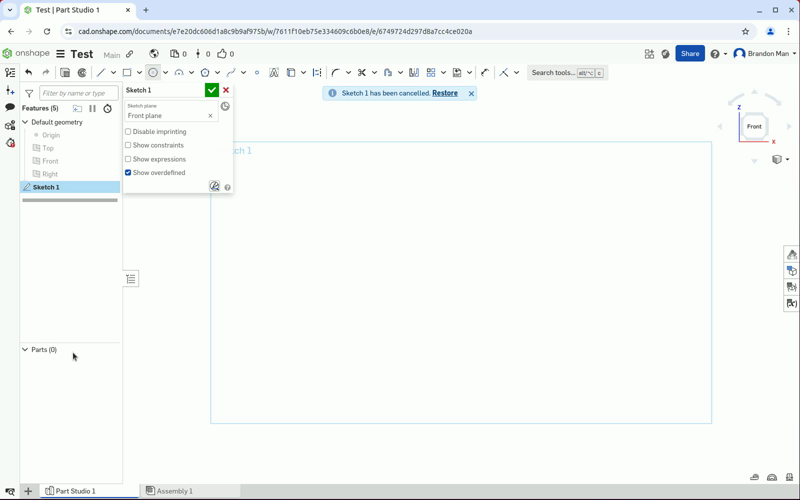
key_down(shift)
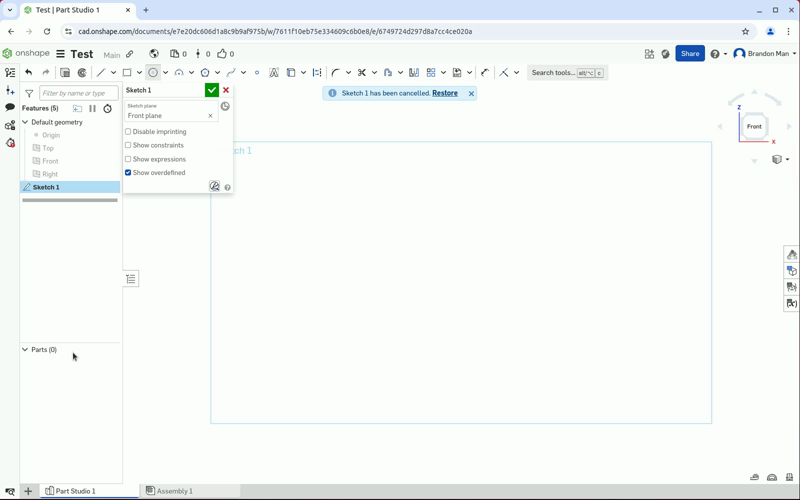
mouse_move(461, 282)
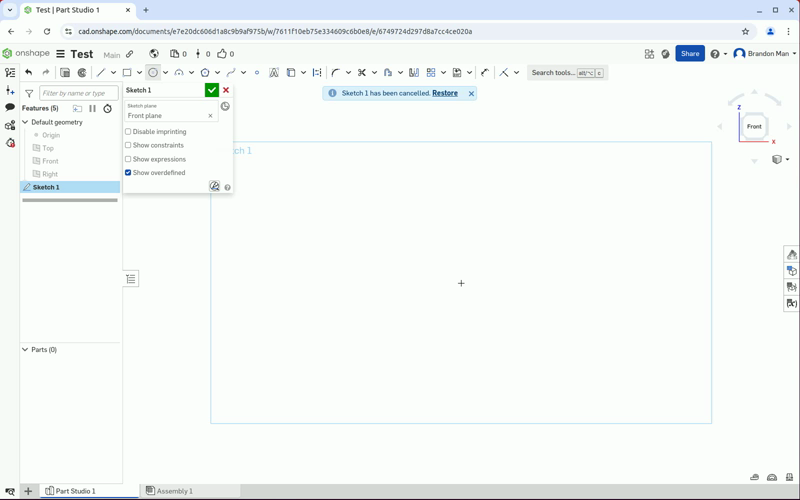
click(461, 282)
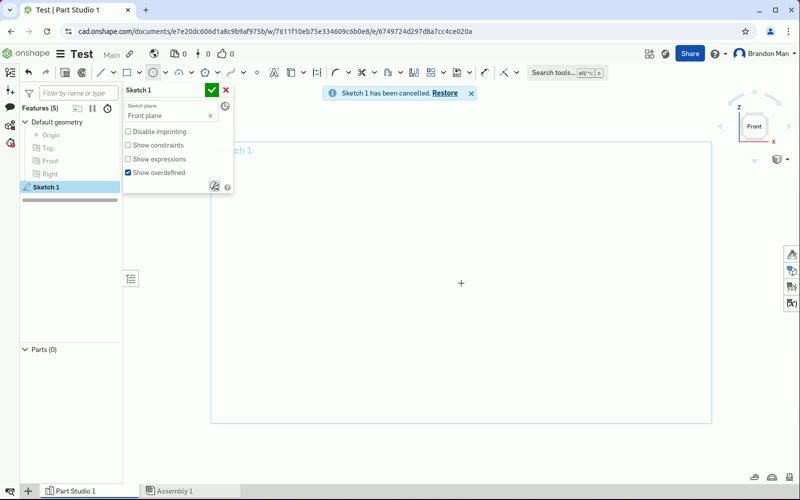
key_up(shift)
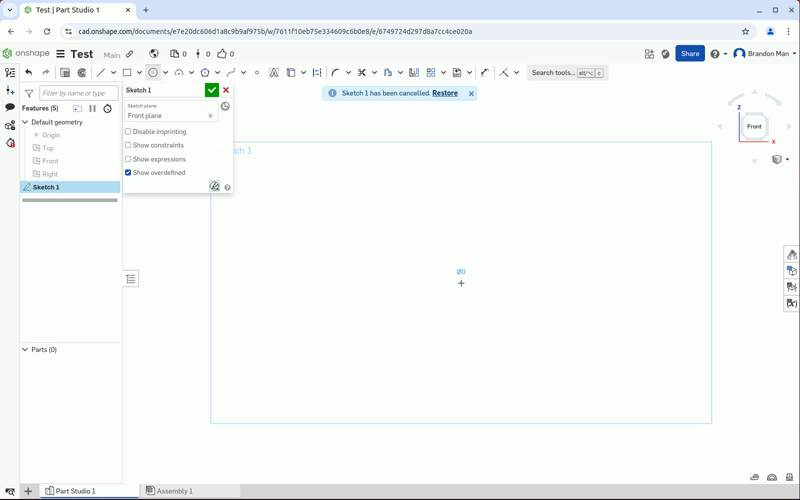
mouse_move(477, 282)
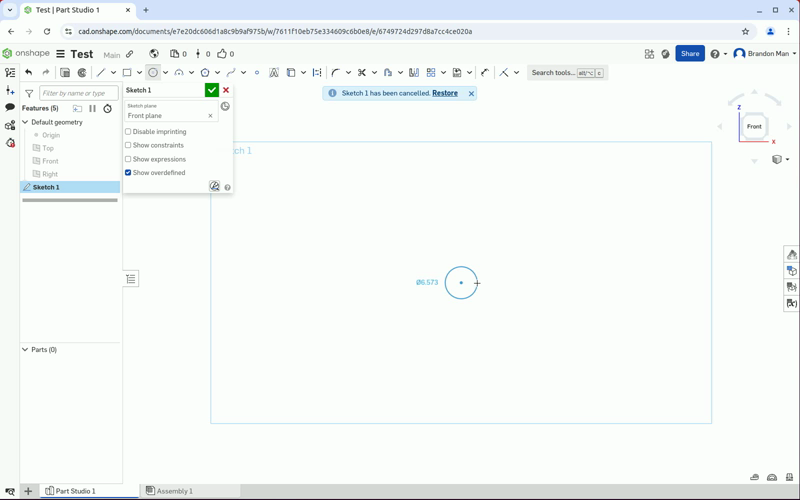
click(477, 282)
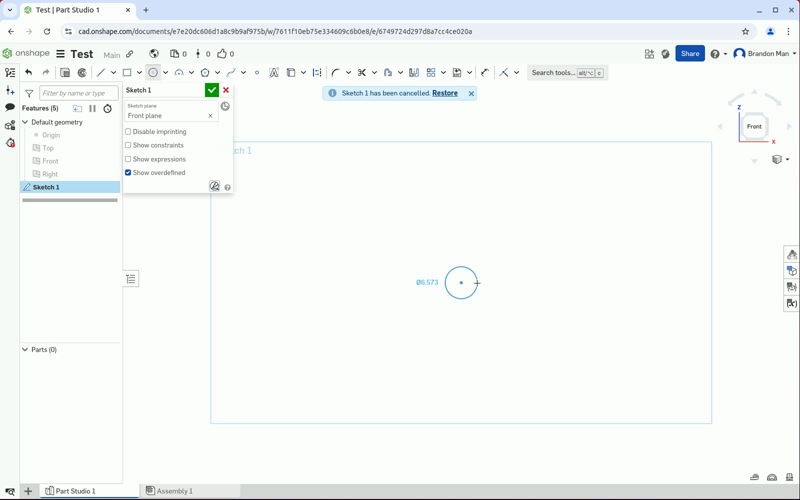
key(esc)
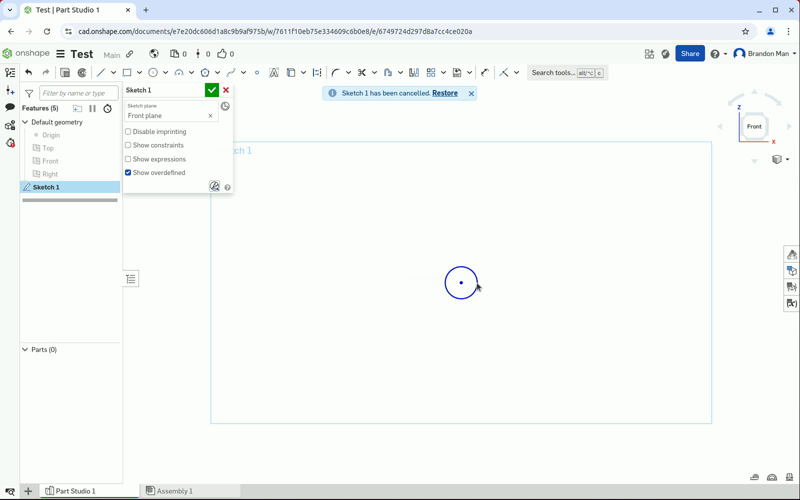
mouse_move(459, 293)
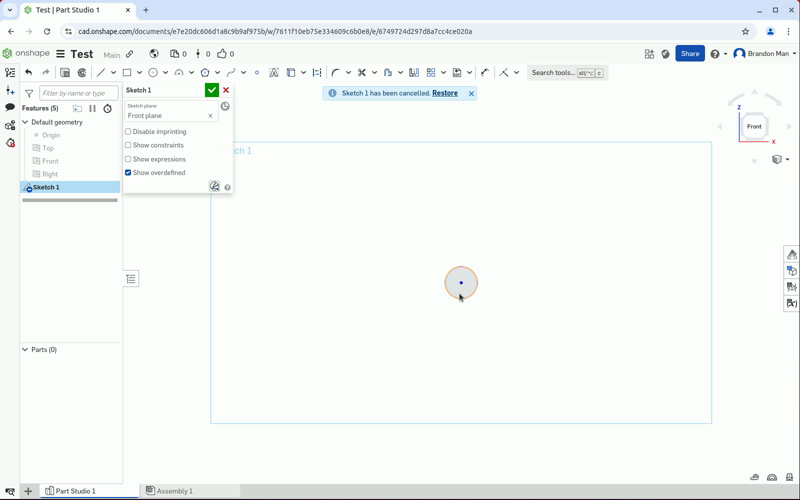
scroll(6)
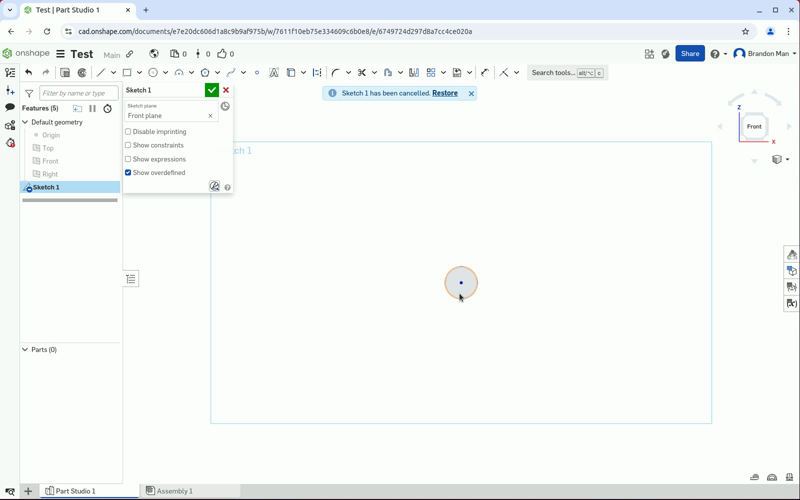
scroll(6)
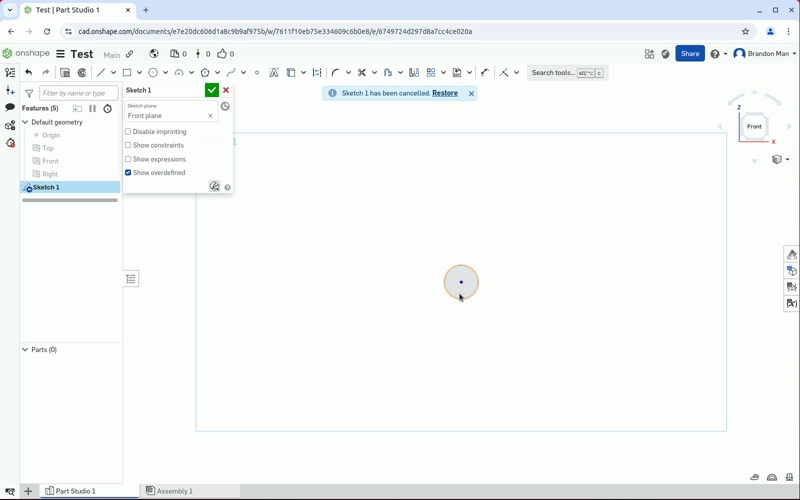
scroll(6)
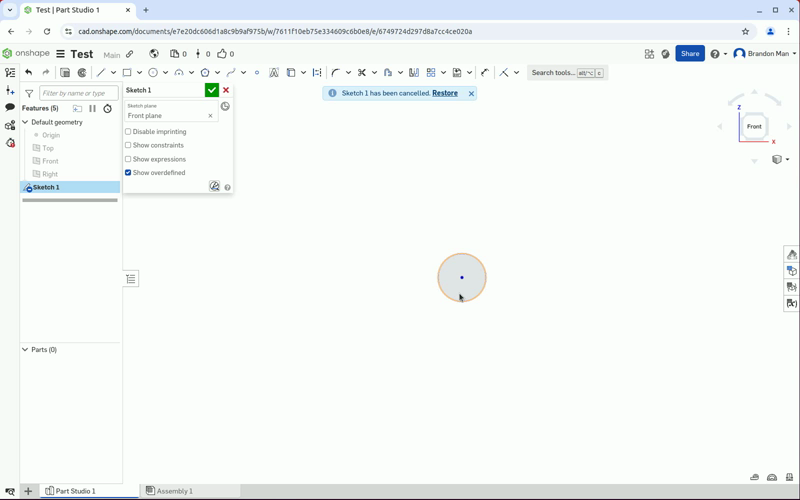
scroll(6)
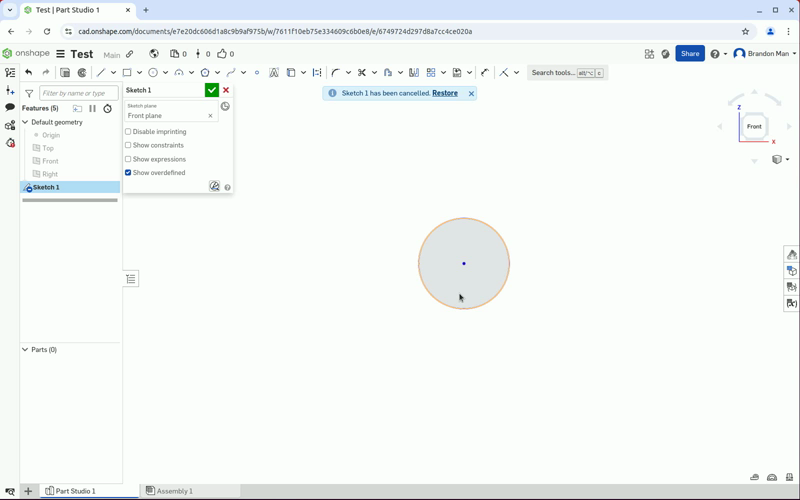
scroll(6)
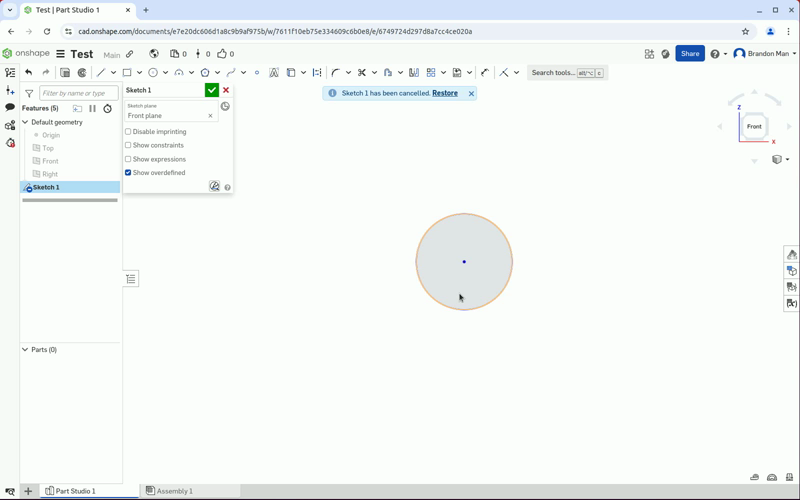
scroll(6)
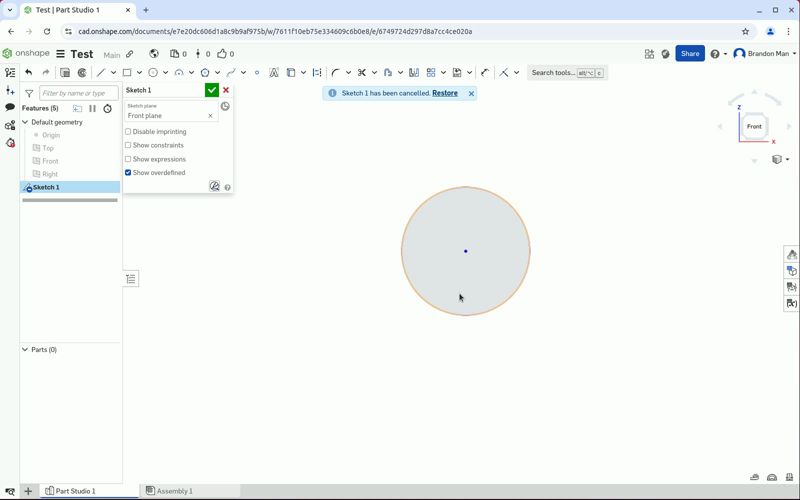
scroll(6)
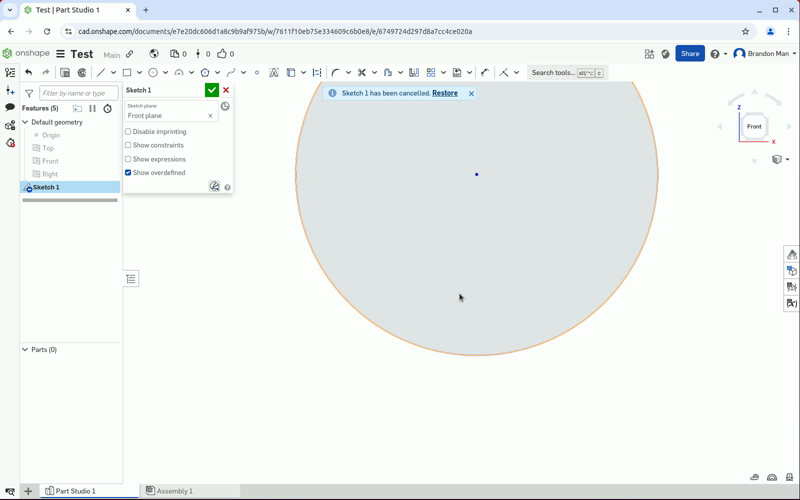
click(459, 293)
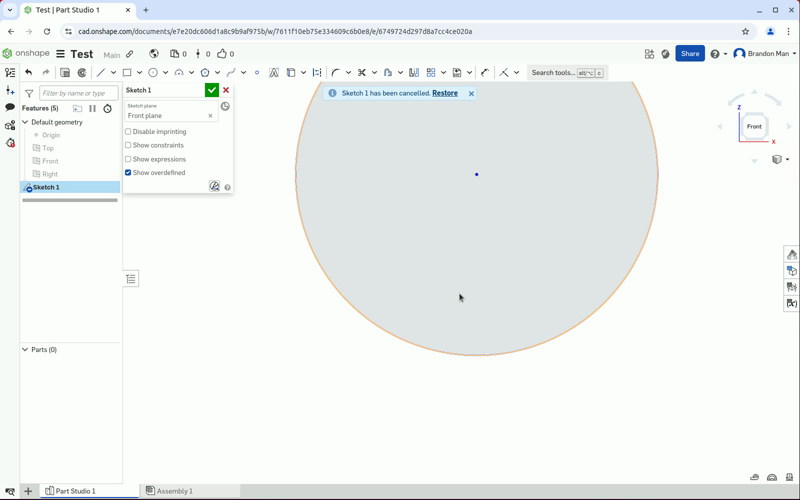
scroll(-6)
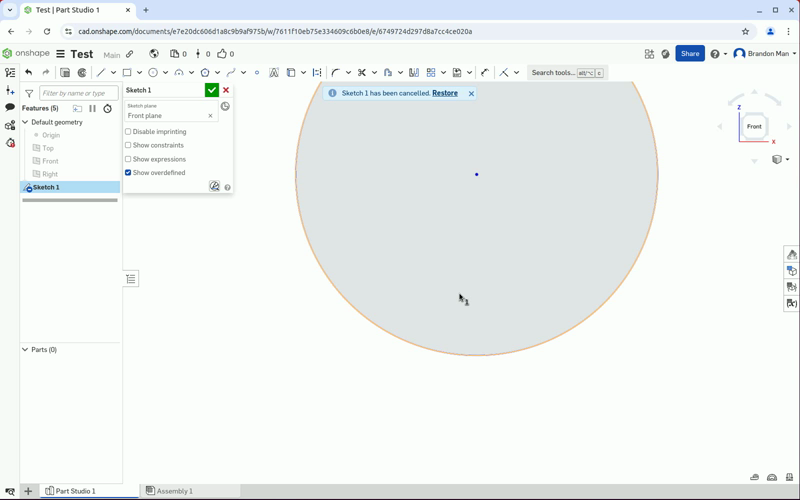
scroll(-6)
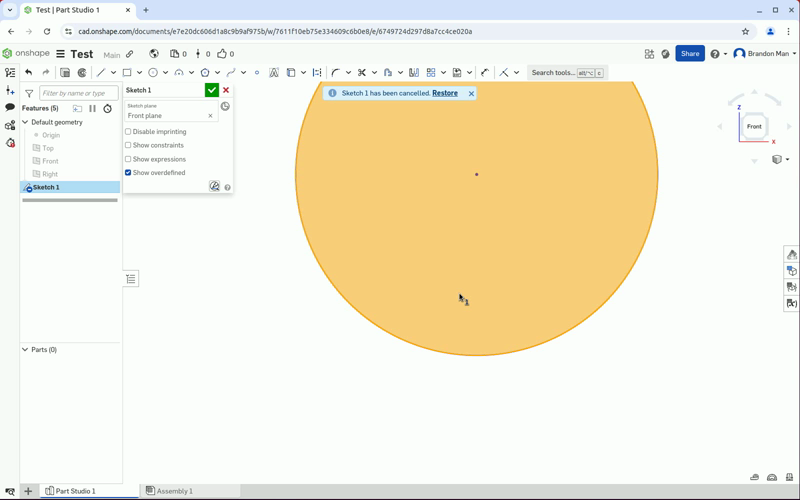
scroll(-6)
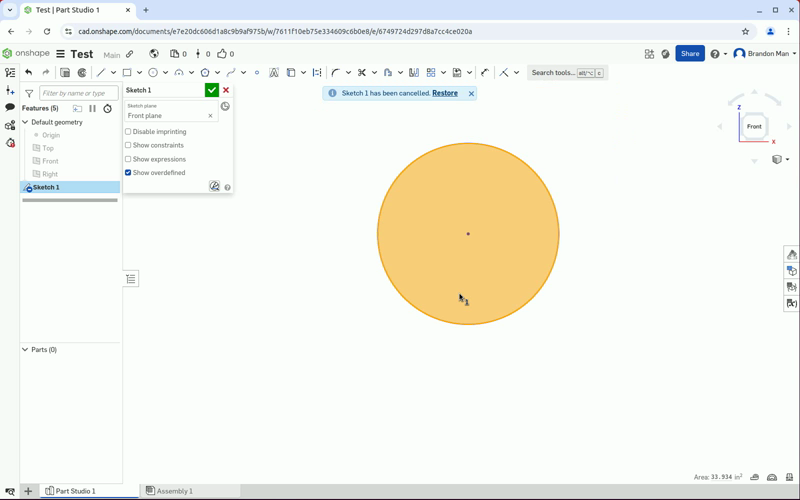
scroll(-6)
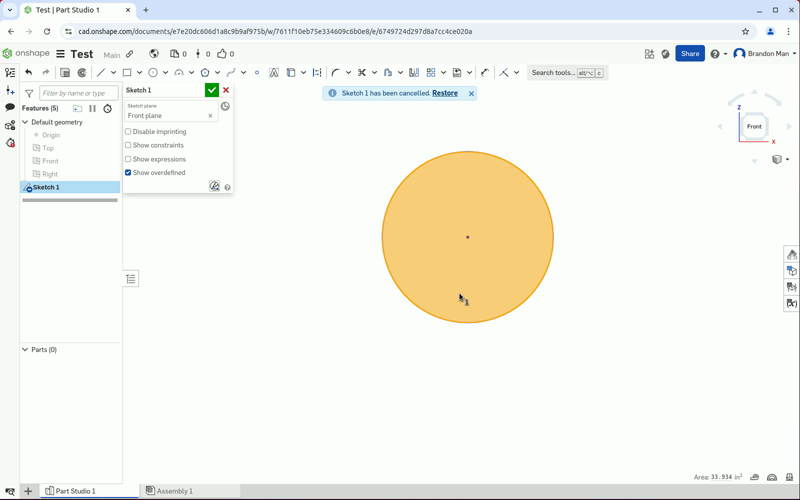
scroll(-6)
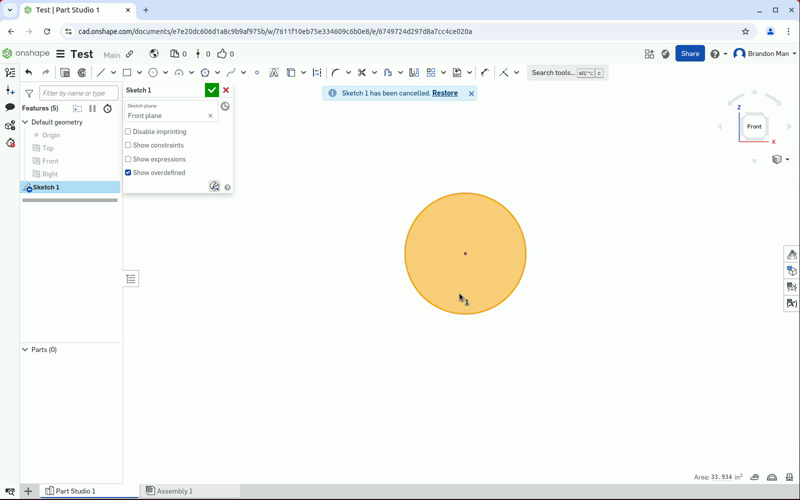
scroll(-6)
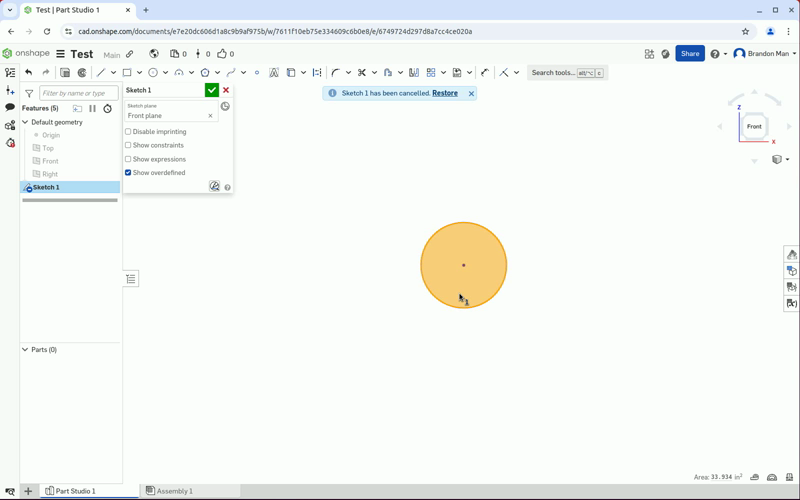
scroll(-6)
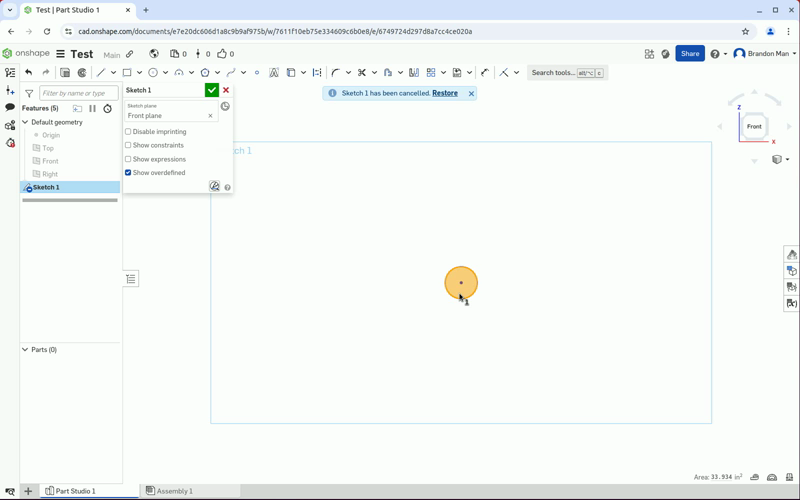
mouse_move(73, 352)
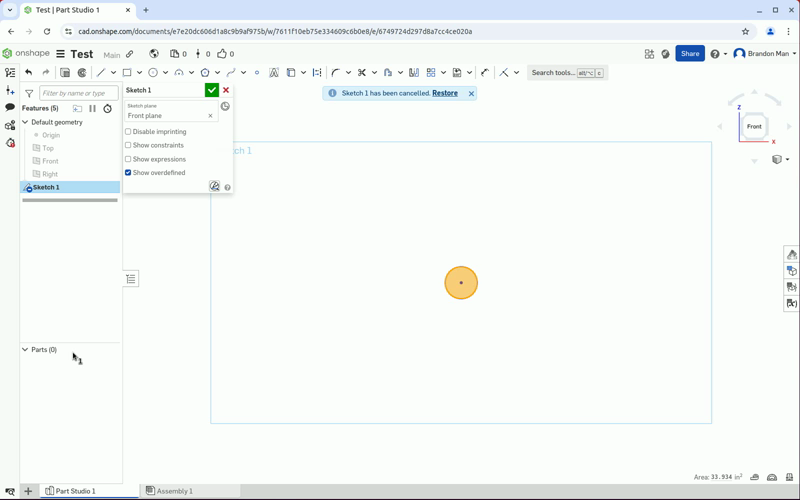
key(shift+y)
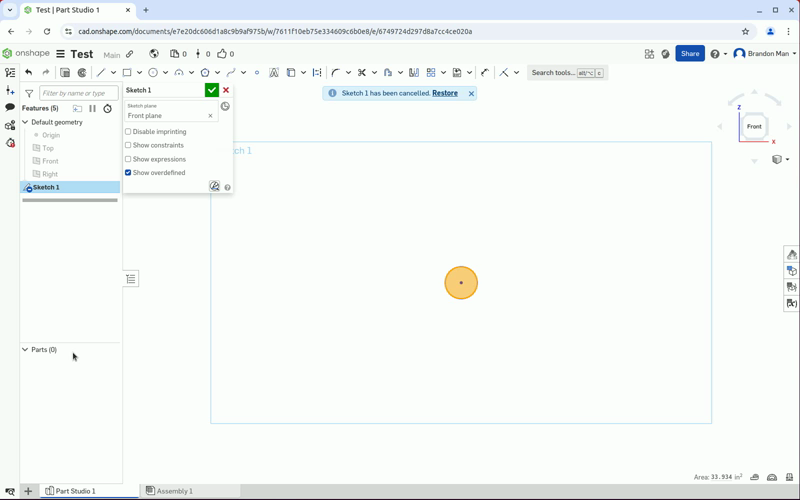
key(shift+e)
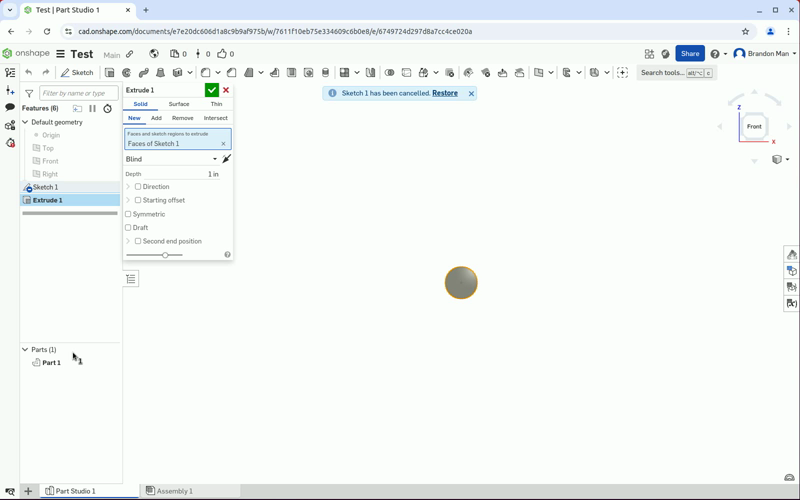
mouse_move(143, 106)
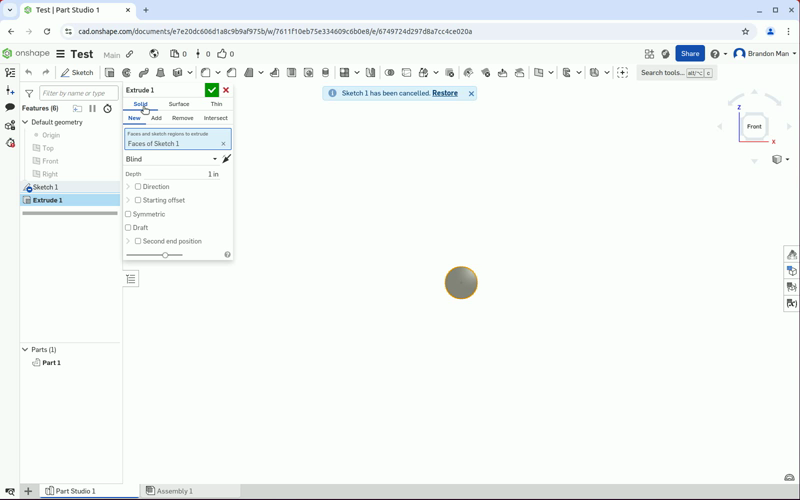
click(143, 106)
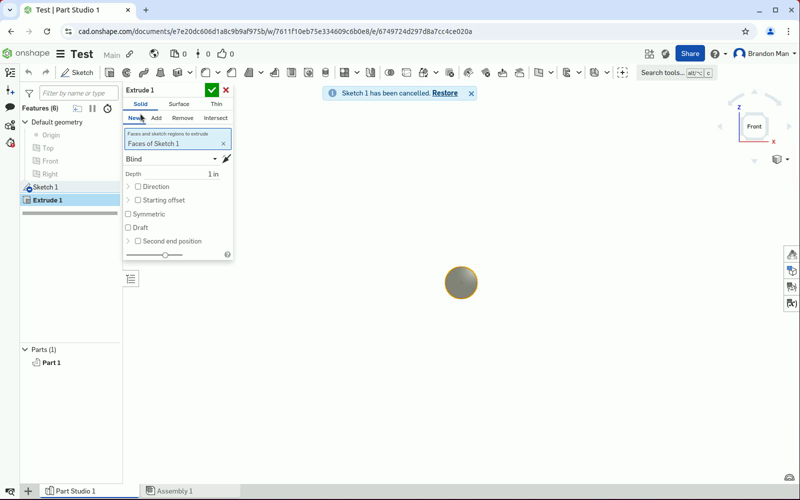
mouse_move(137, 120)
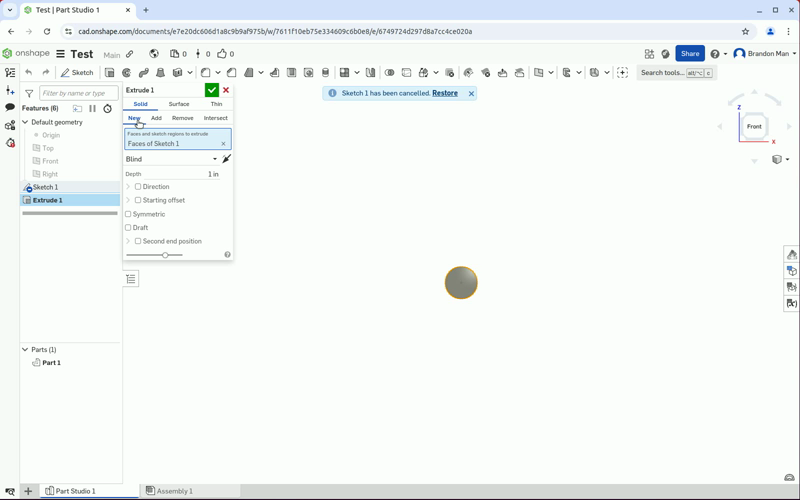
click(137, 120)
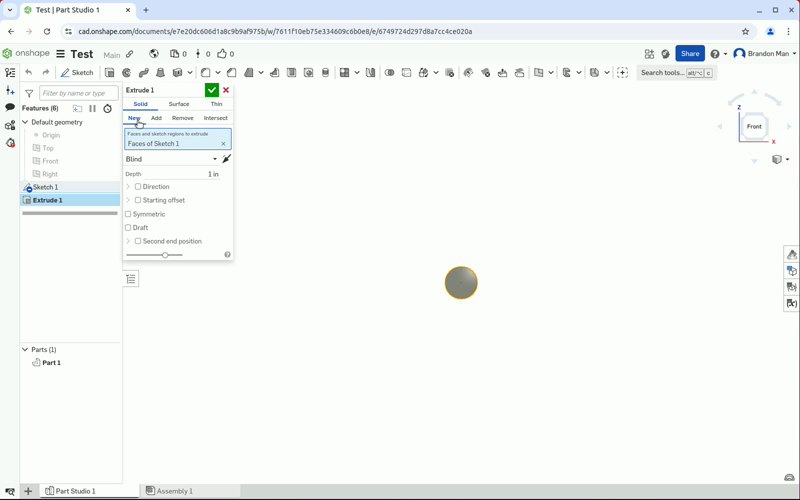
key(tab, 4)
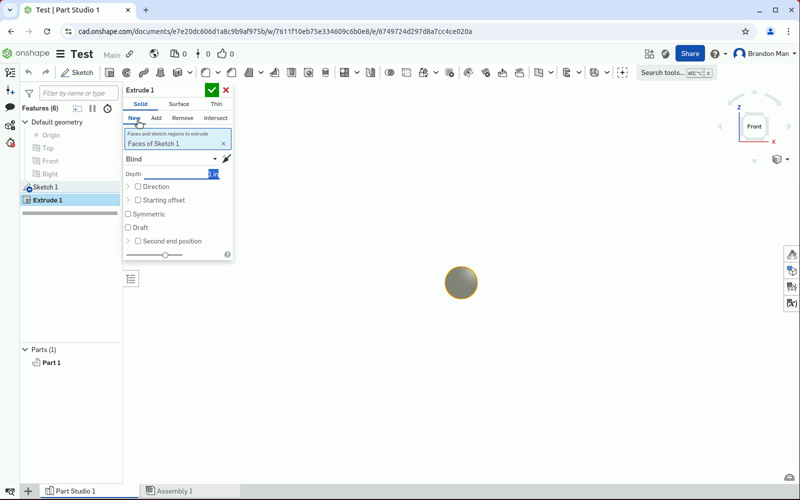
text(23.108)
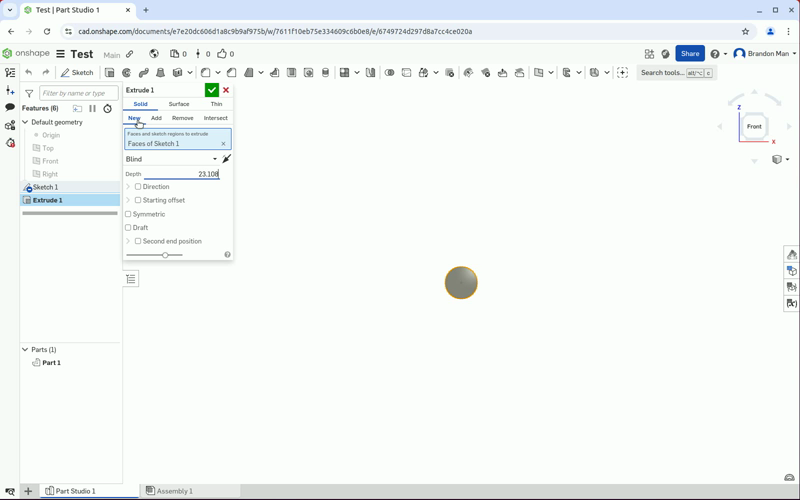
key(enter)
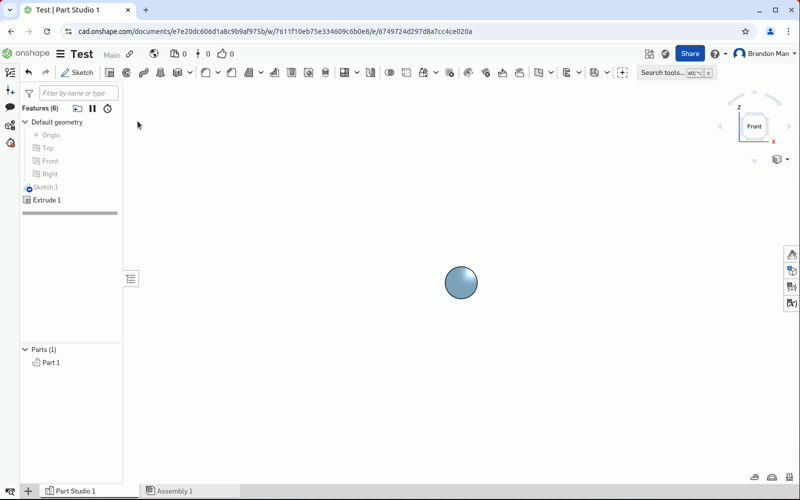
key(shift+h)
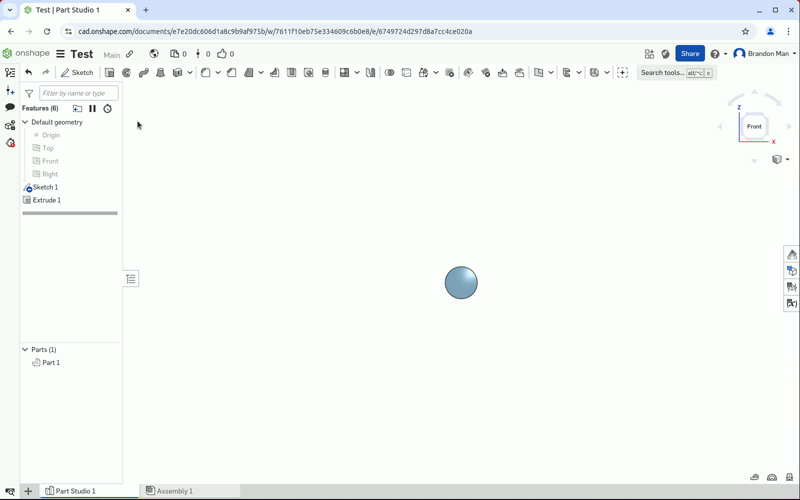
key(shift+h)
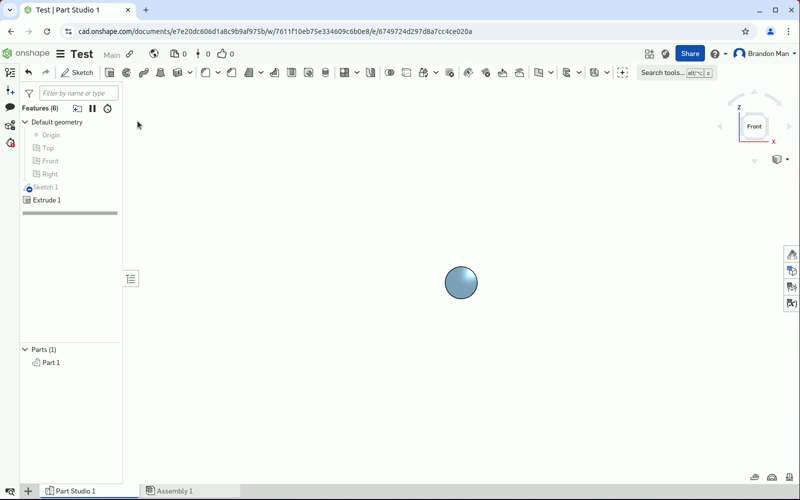
mouse_move(73, 189)
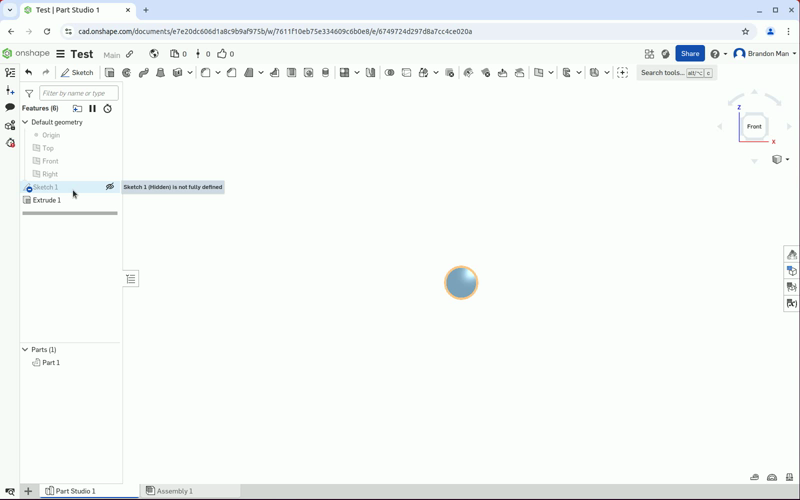
click(73, 189)
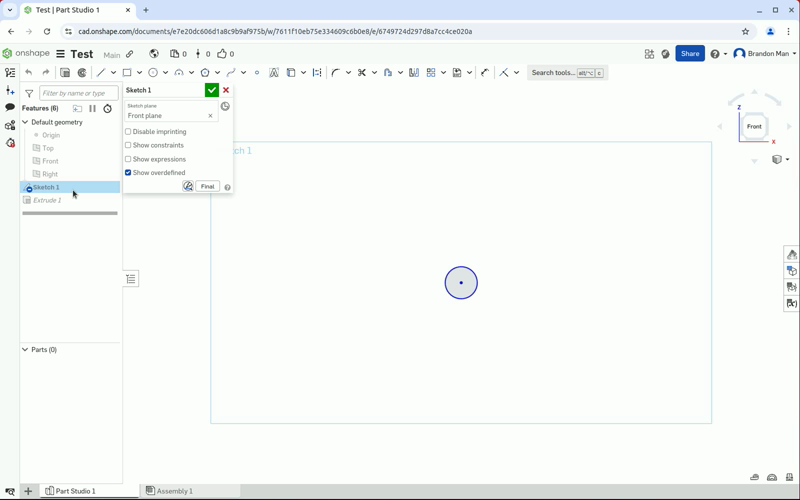
mouse_move(229, 92)
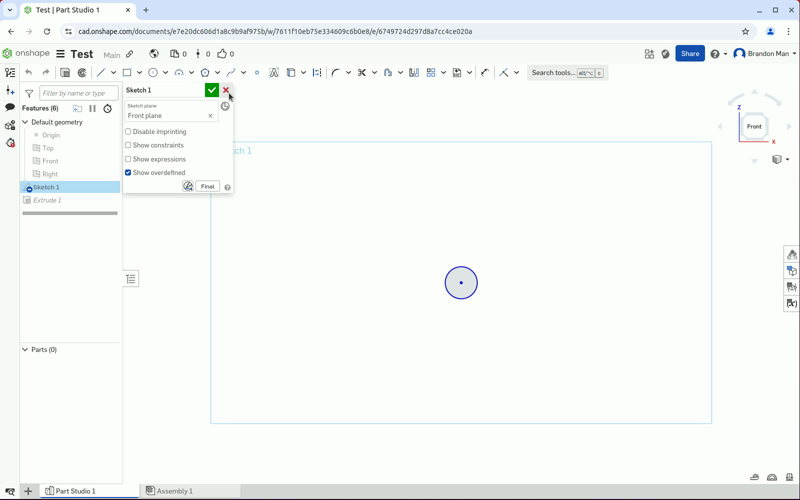
click(229, 92)
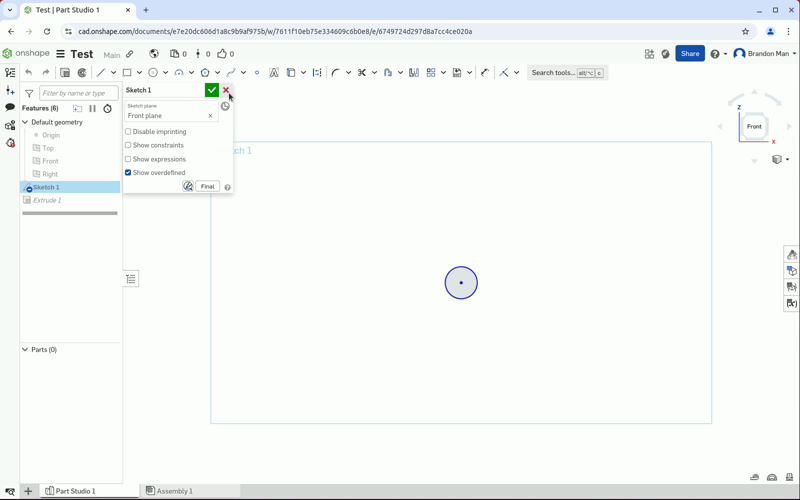
key(shift+s)
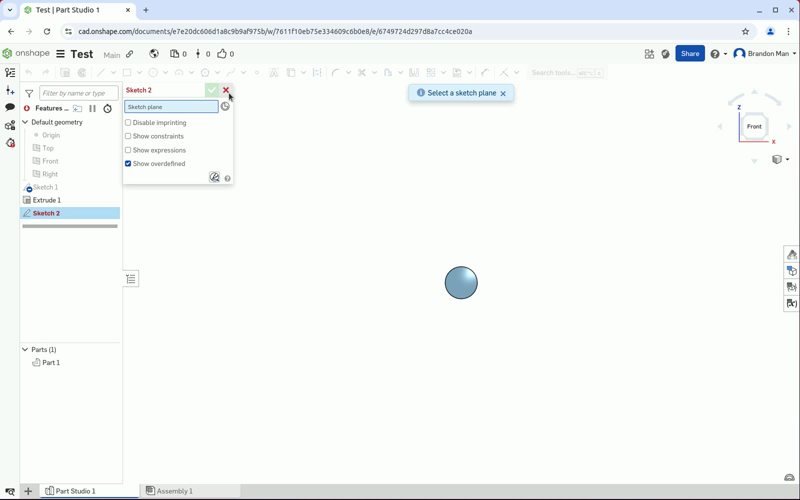
mouse_move(73, 163)
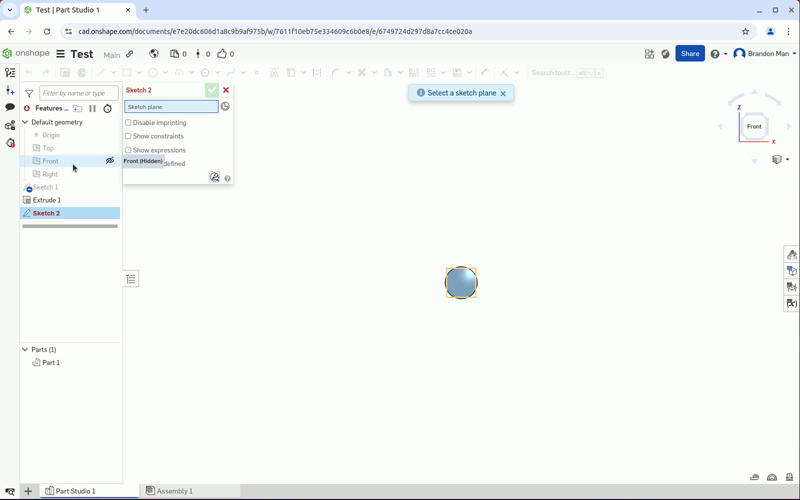
click(73, 163)
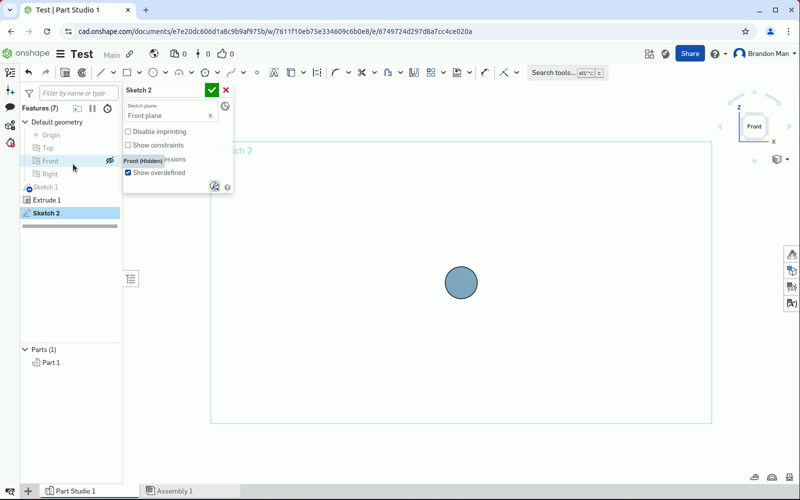
mouse_move(73, 352)
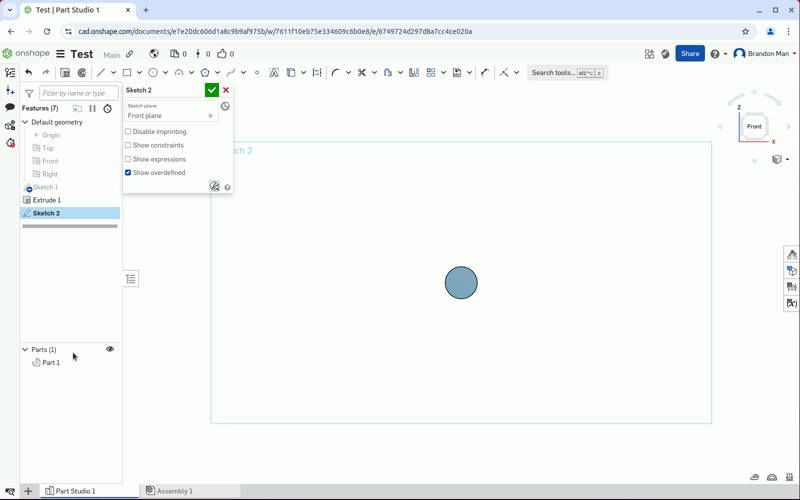
key(y)
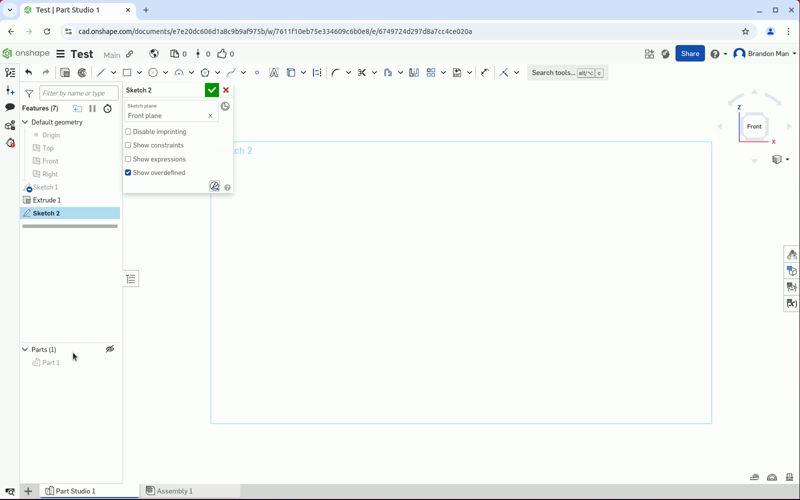
key(c)
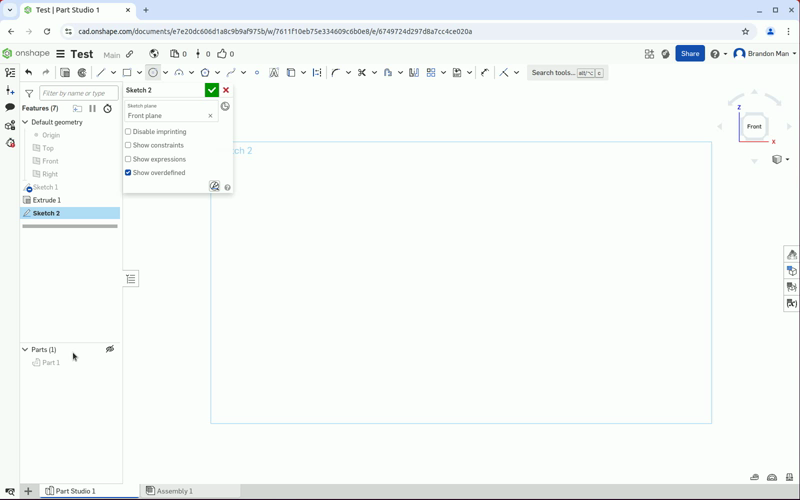
key_down(shift)
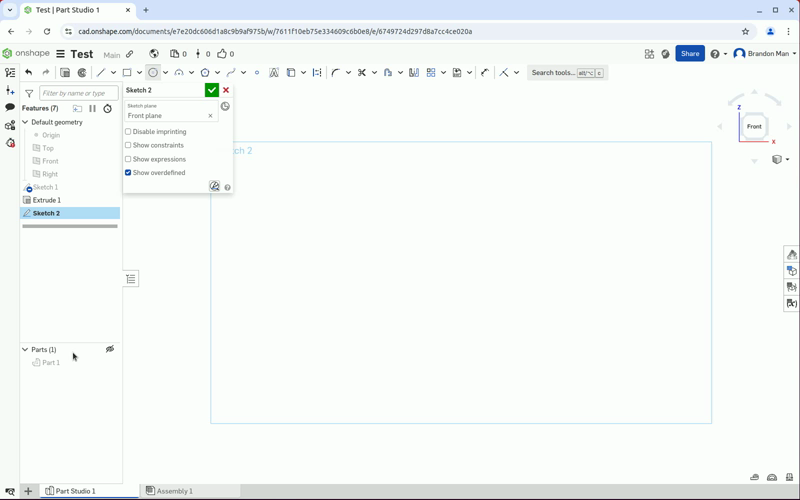
mouse_move(461, 282)
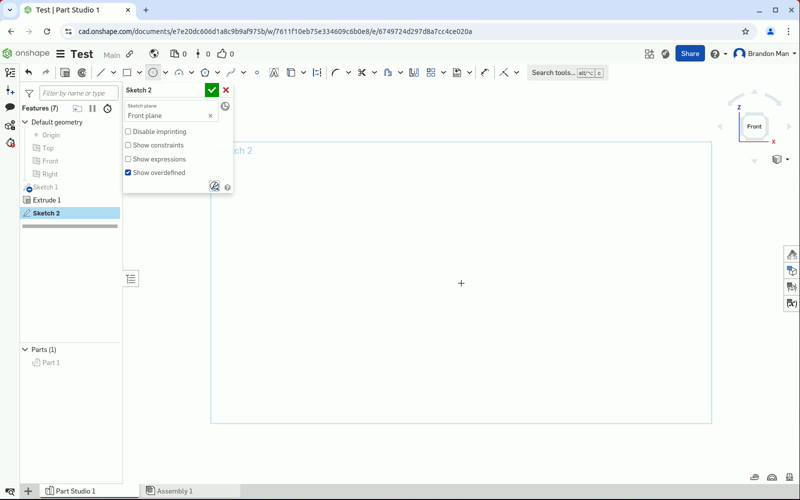
click(461, 282)
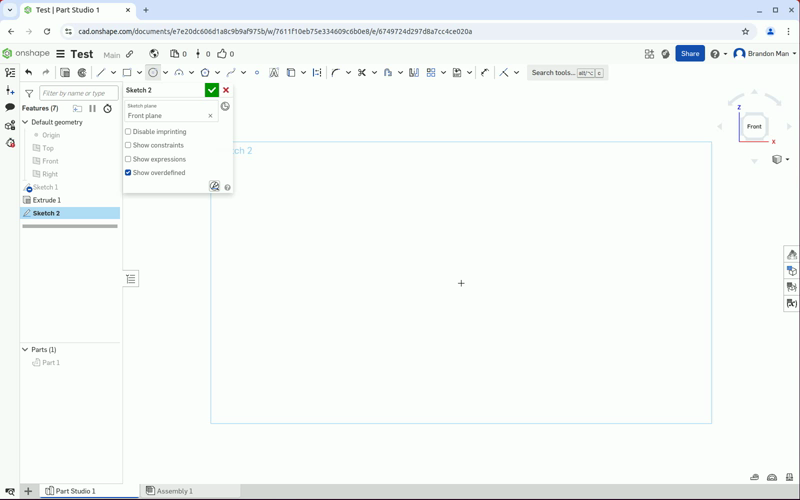
key_up(shift)
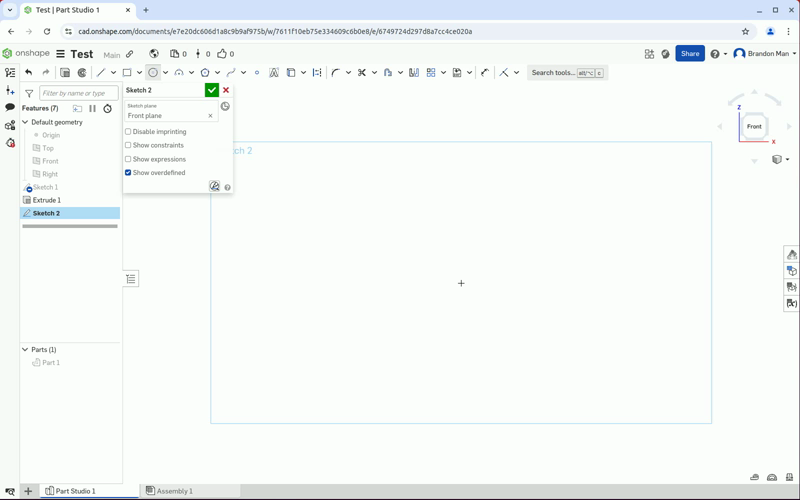
mouse_move(490, 282)
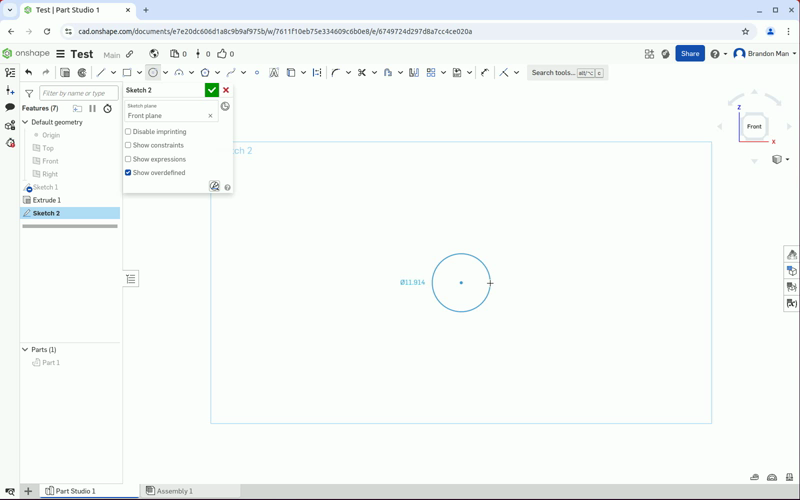
click(490, 282)
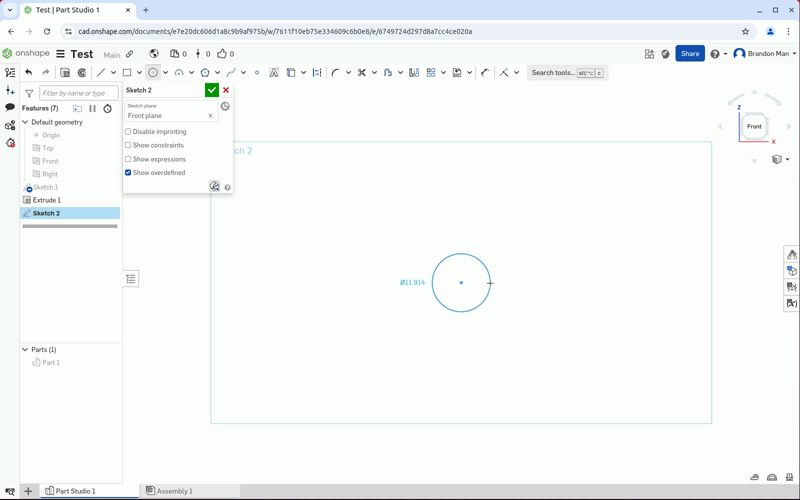
key(esc)
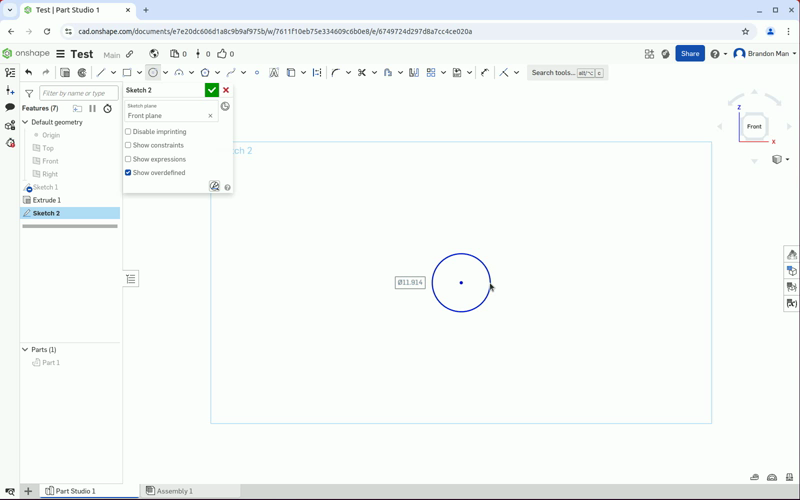
key(c)
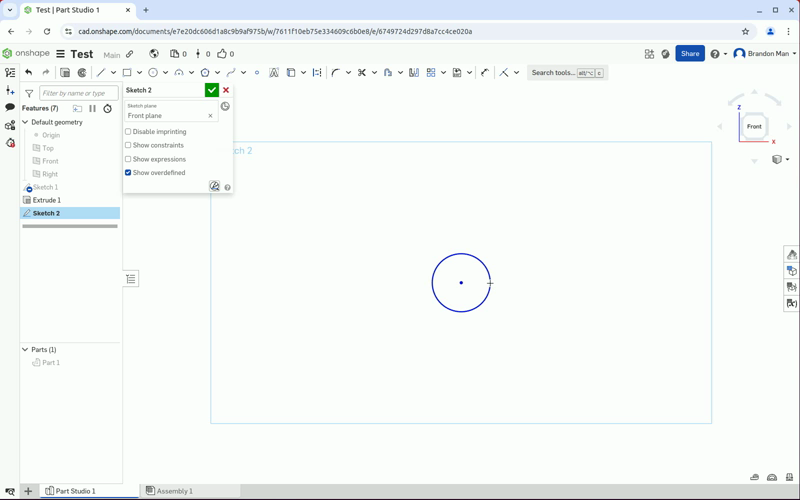
key_down(shift)
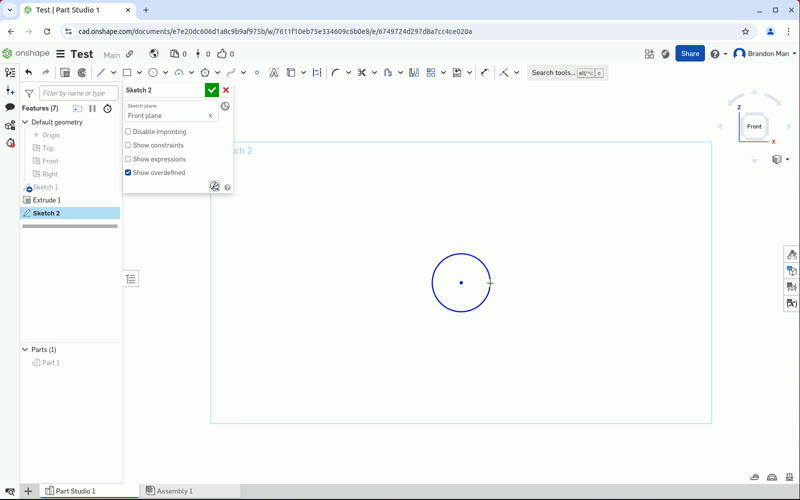
mouse_move(461, 282)
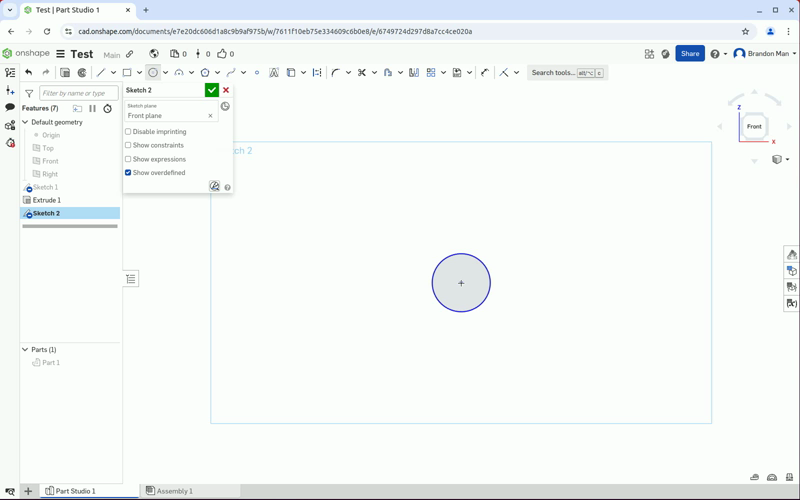
click(461, 282)
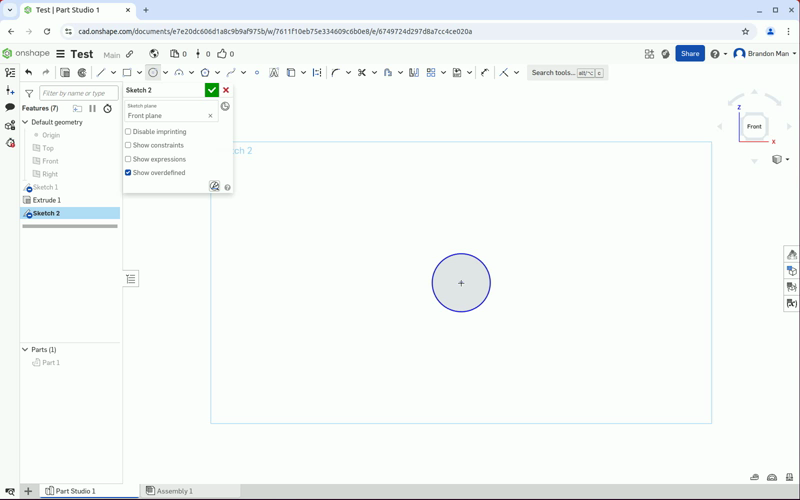
key_up(shift)
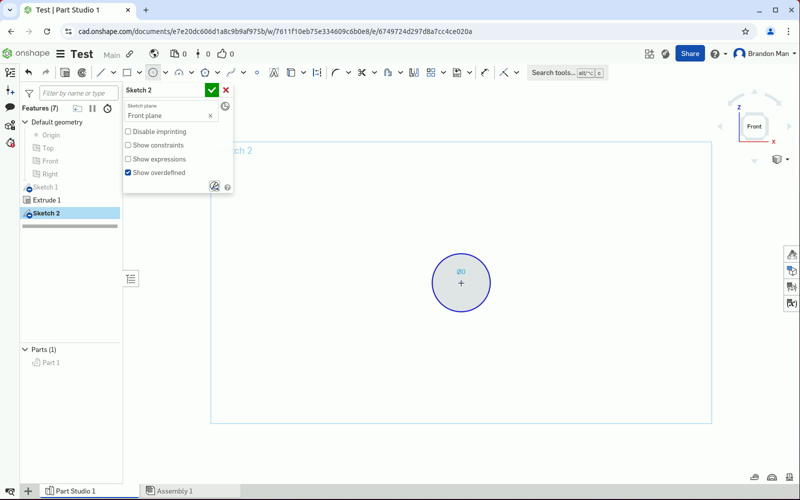
mouse_move(476, 282)
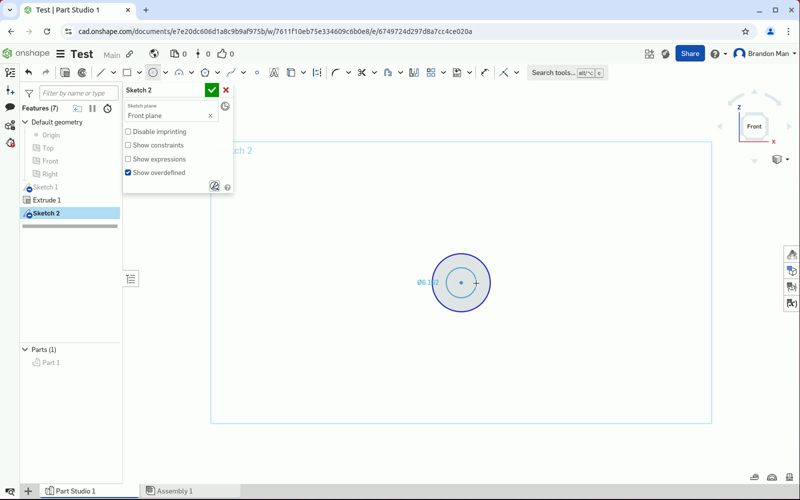
click(476, 282)
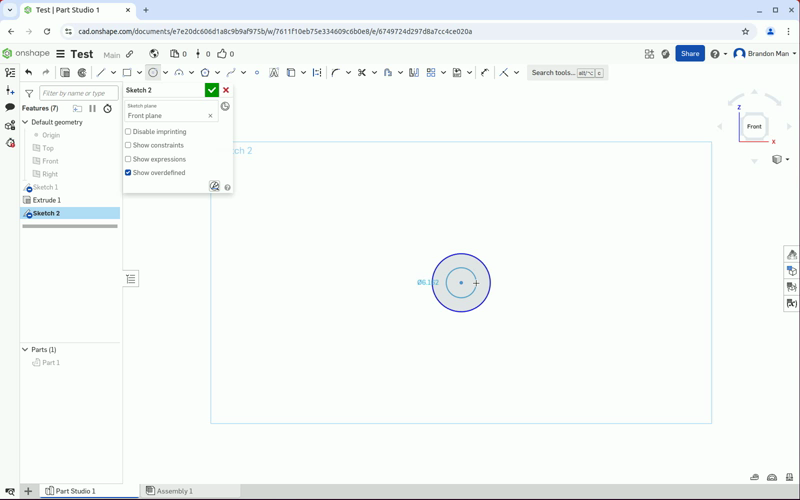
key(esc)
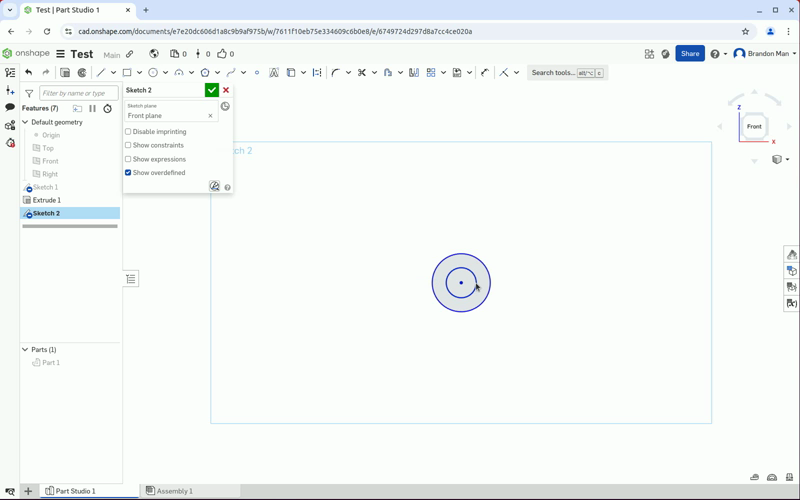
mouse_move(470, 299)
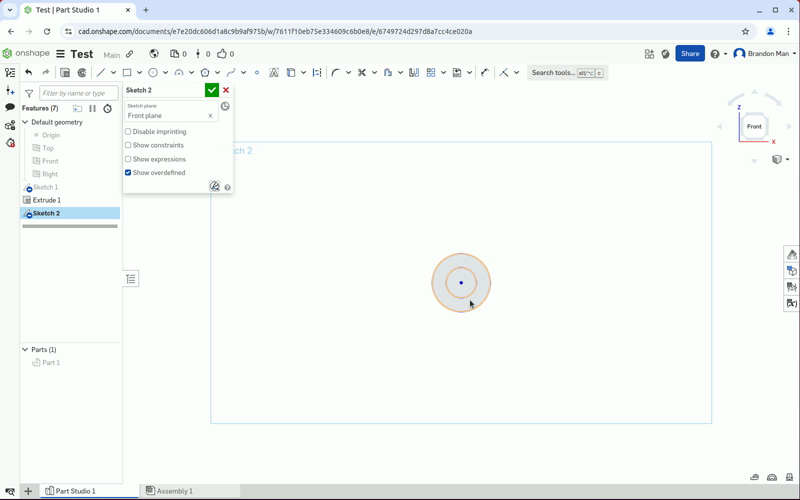
click(470, 299)
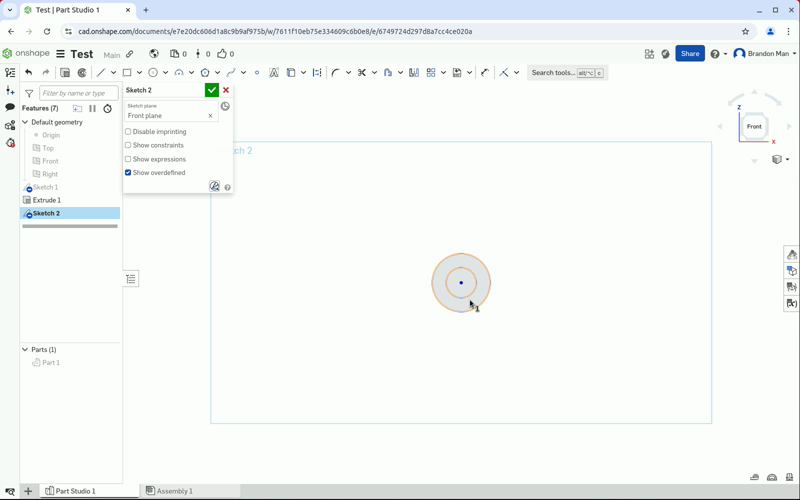
mouse_move(73, 352)
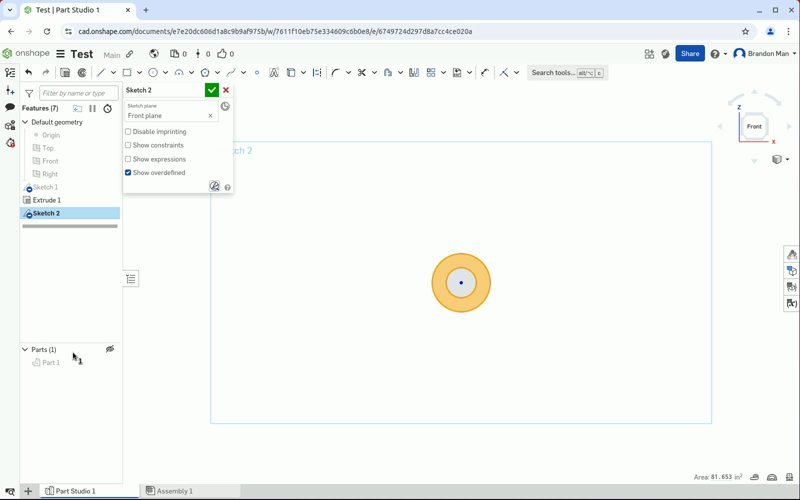
key(shift+y)
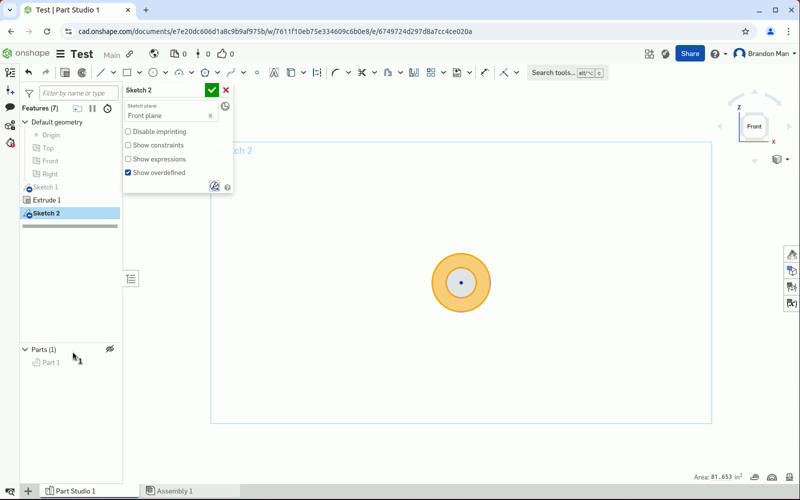
key(shift+e)
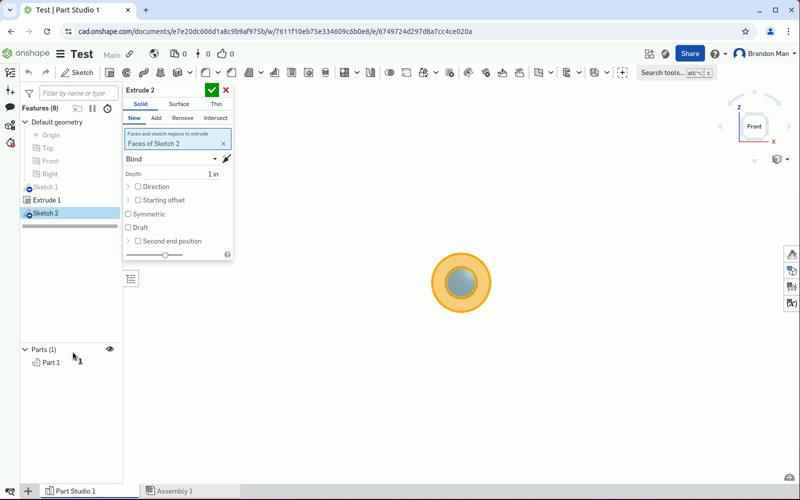
mouse_move(143, 106)
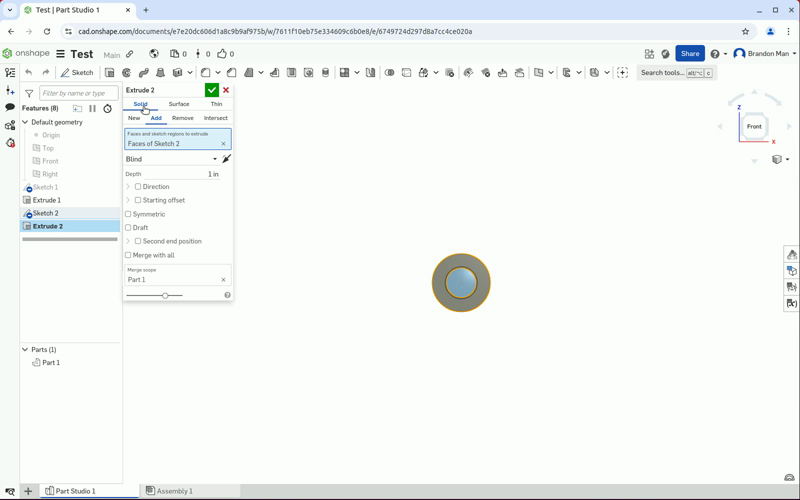
click(143, 106)
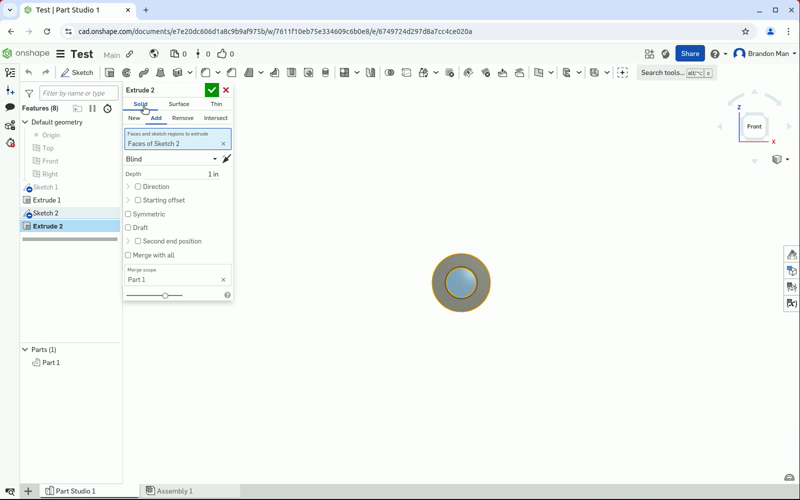
mouse_move(137, 120)
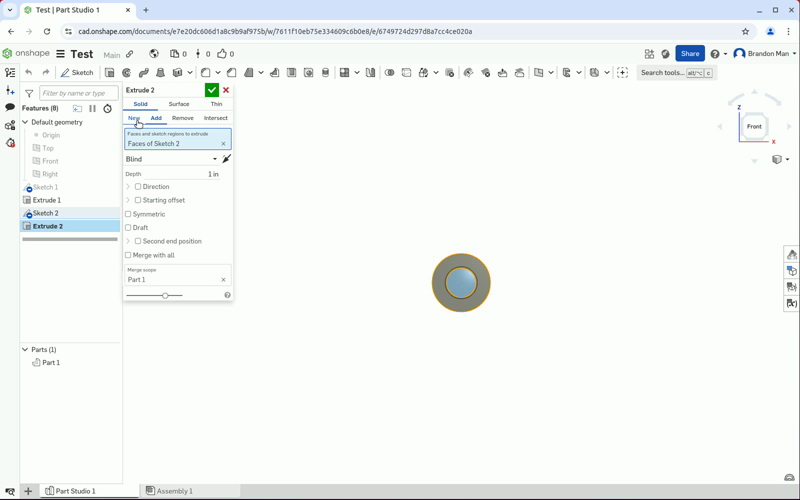
click(137, 120)
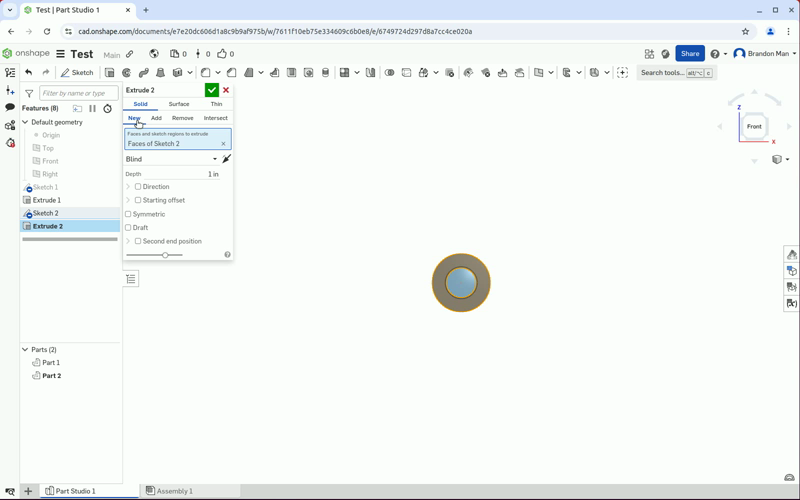
key(tab, 4)
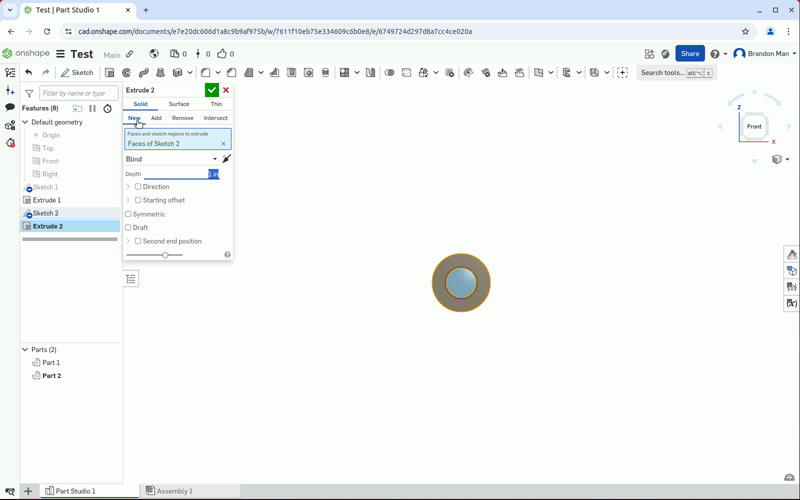
text(-6.258)
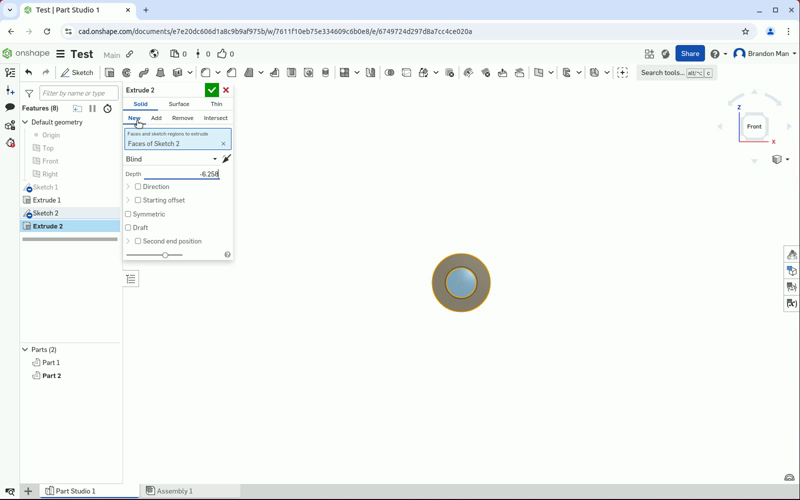
key(enter)
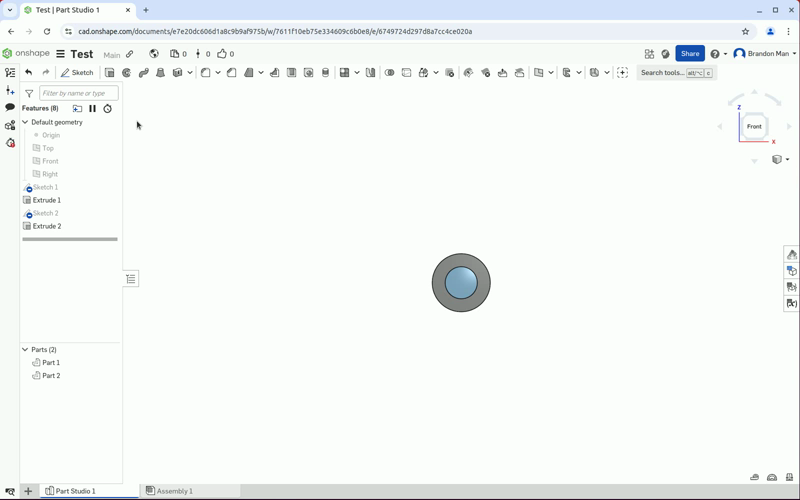
key(shift+h)
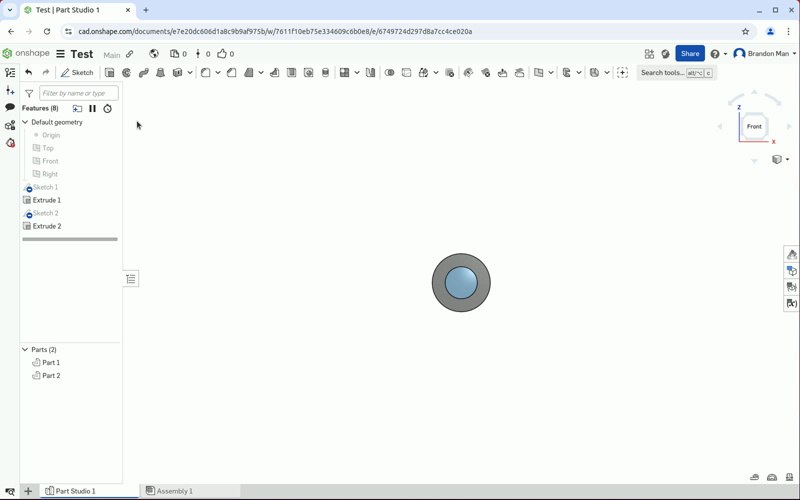
key(shift+h)
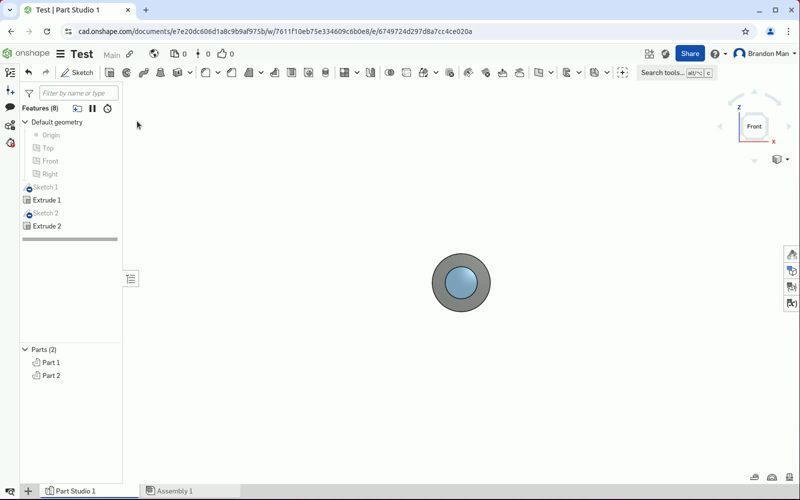
mouse_move(73, 189)
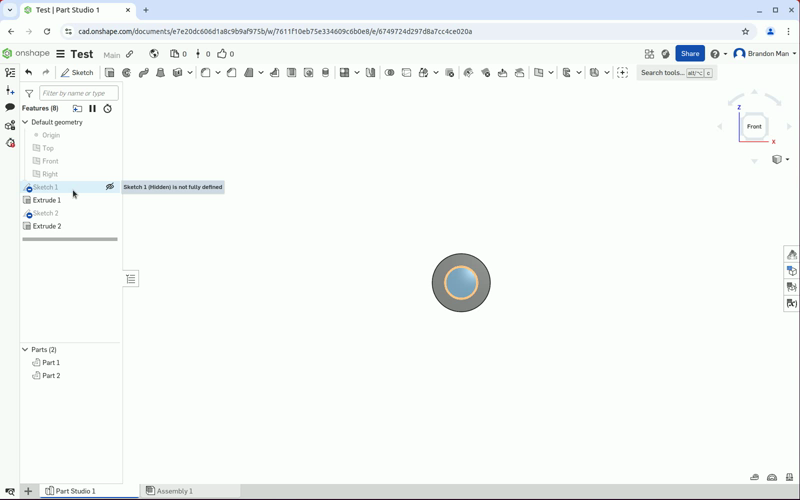
click(73, 189)
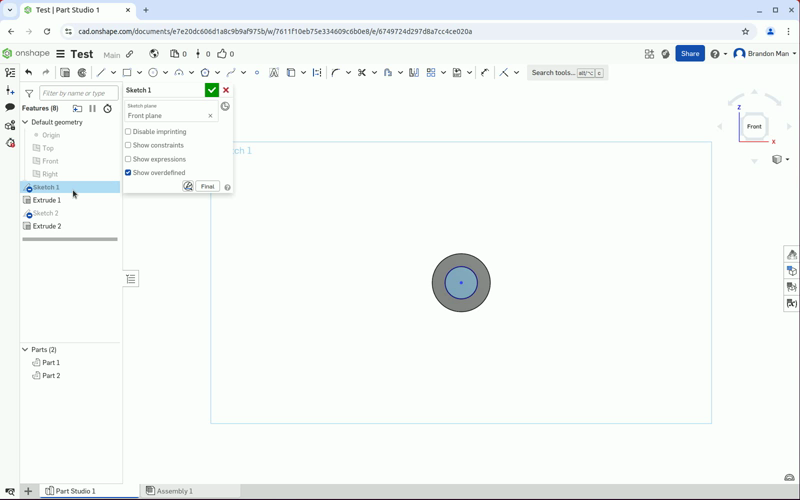
mouse_move(229, 92)
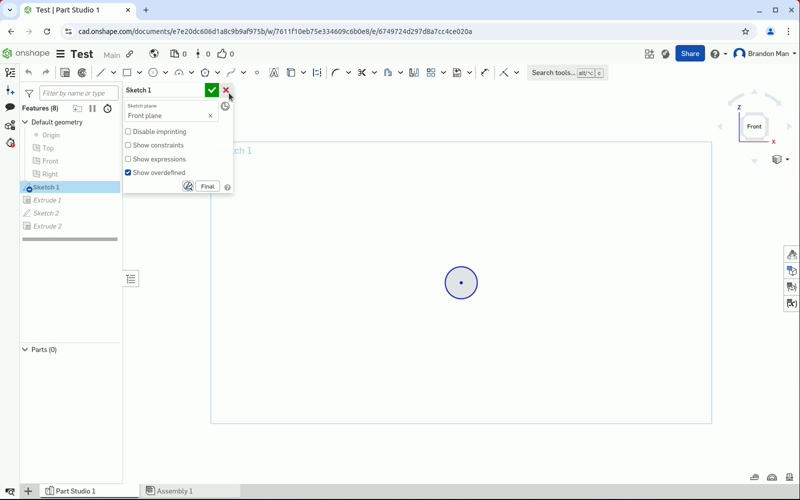
click(229, 92)
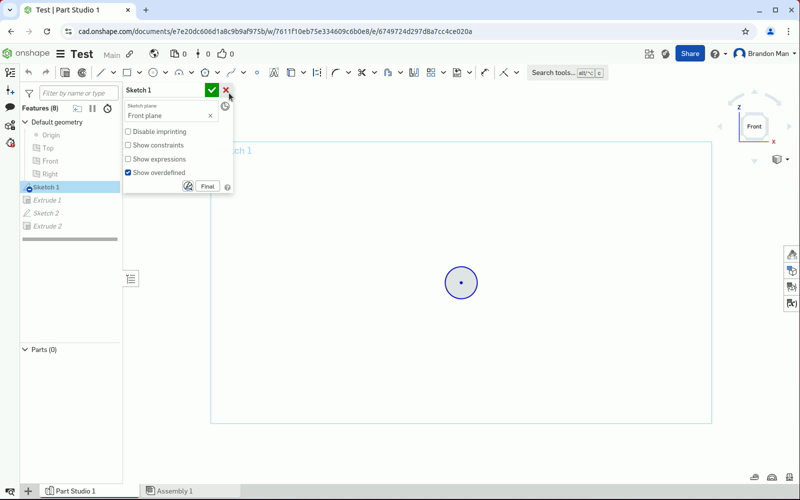
key(shift+s)
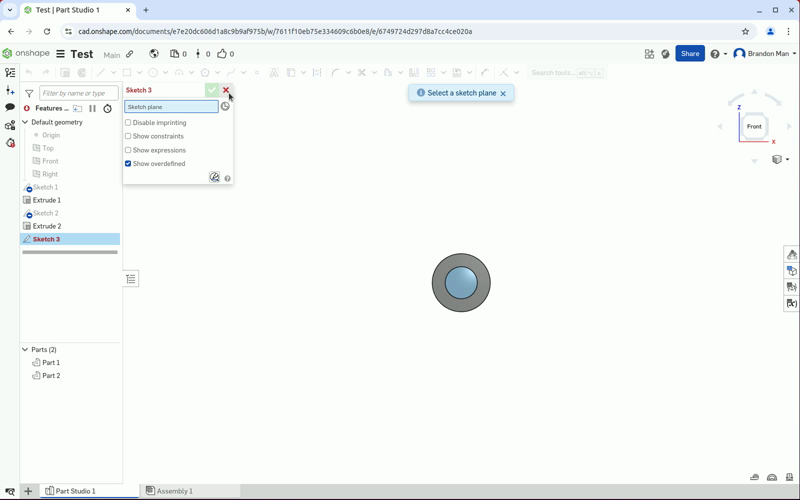
mouse_move(73, 163)
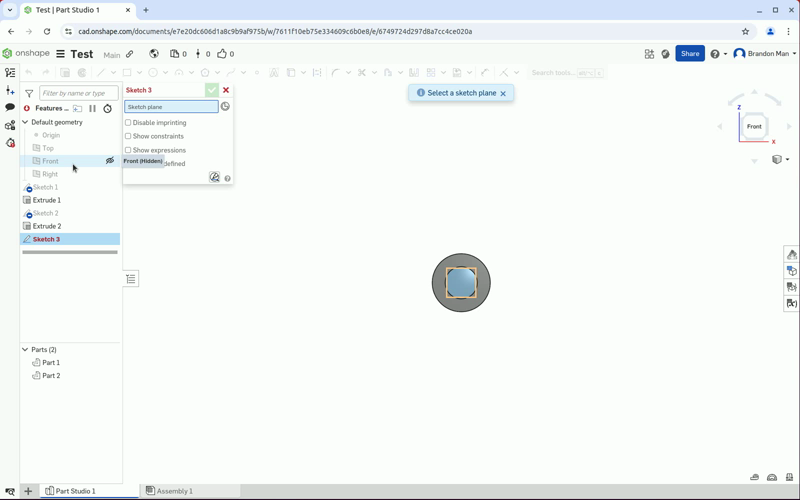
click(73, 163)
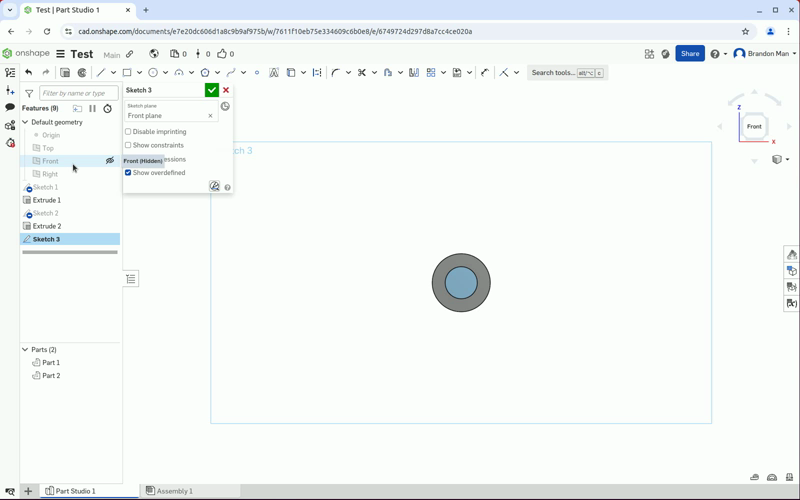
mouse_move(73, 352)
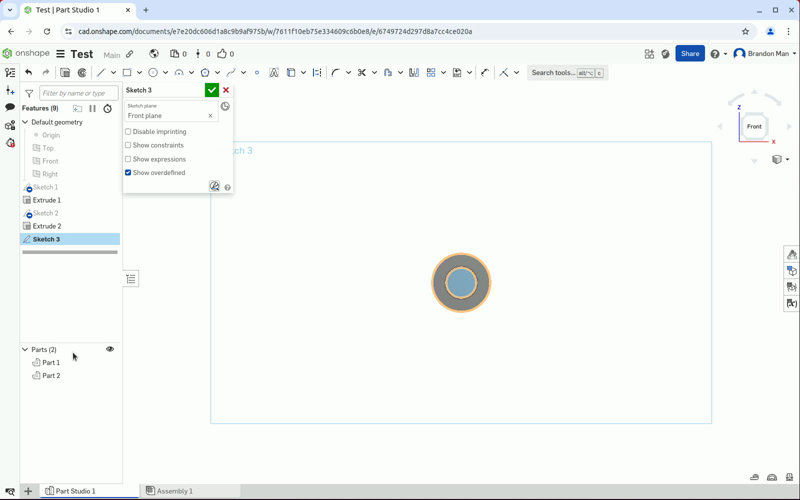
key(y)
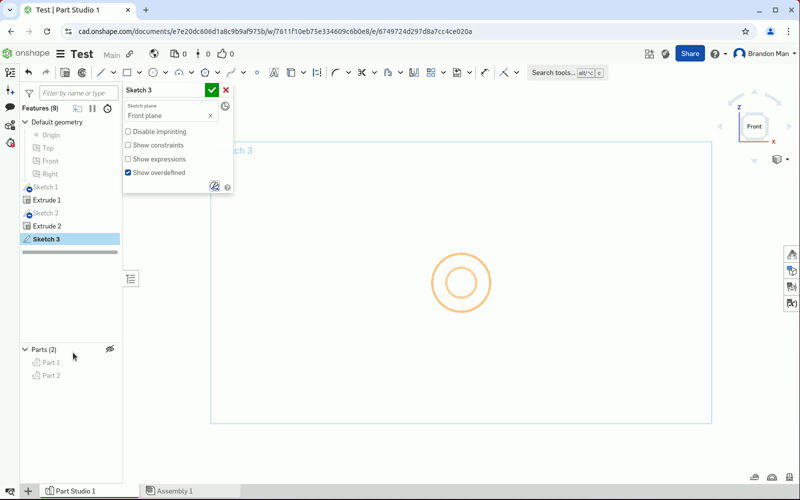
key(c)
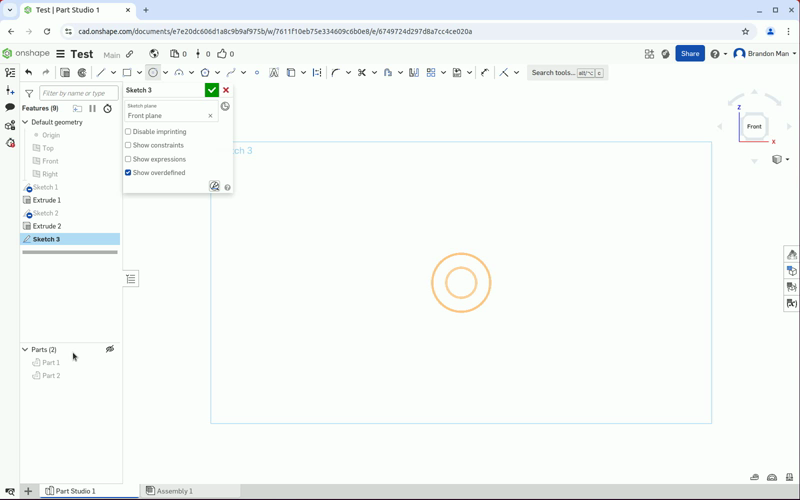
key_down(shift)
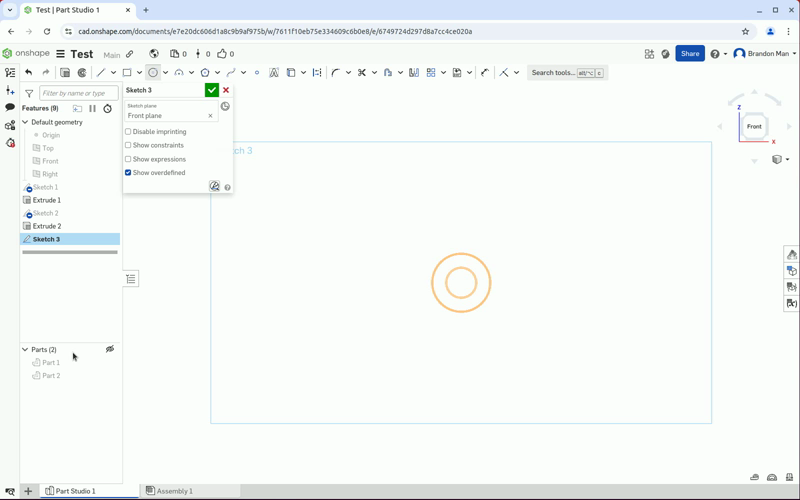
mouse_move(461, 282)
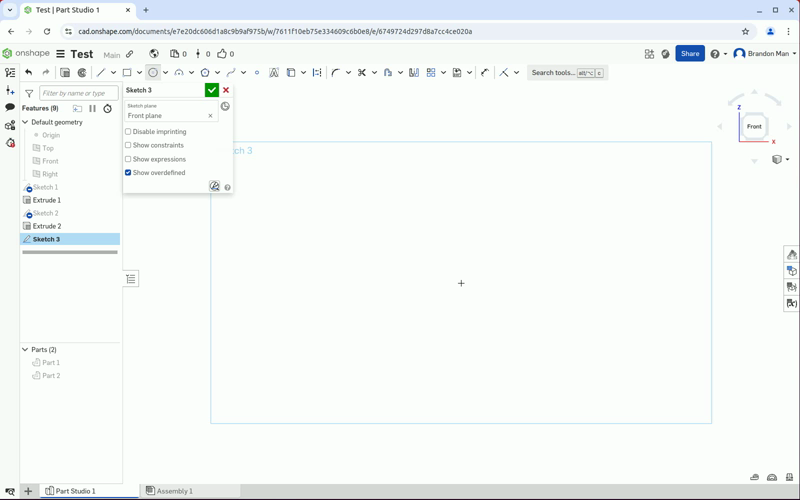
click(461, 282)
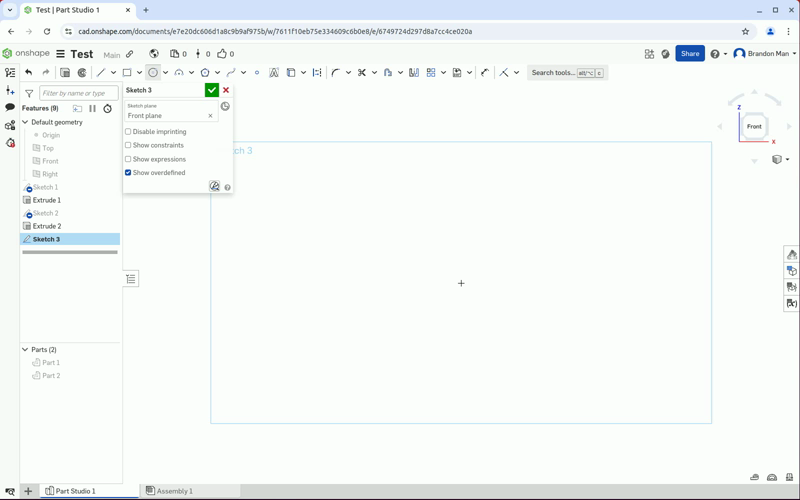
key_up(shift)
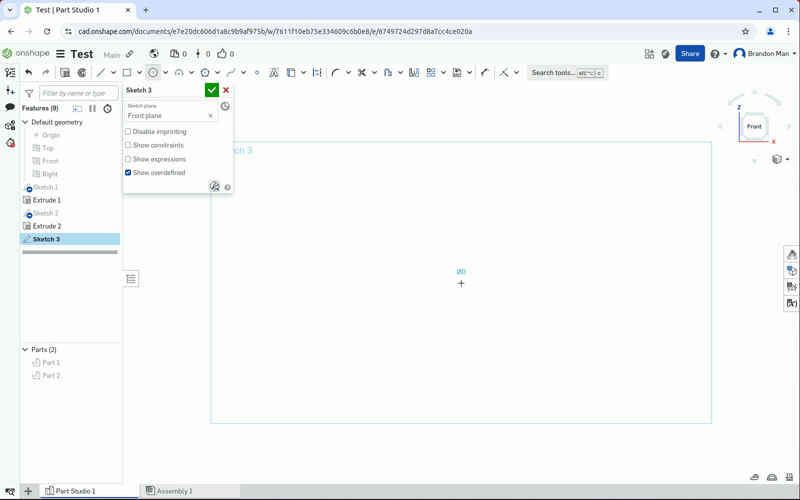
mouse_move(477, 282)
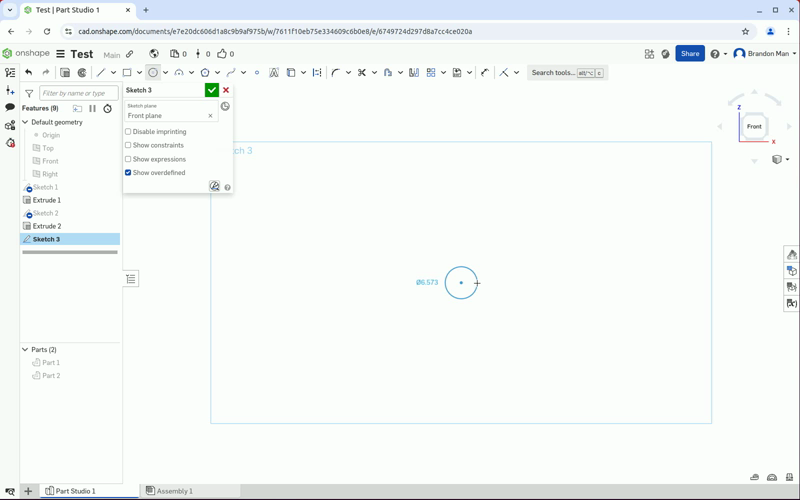
click(477, 282)
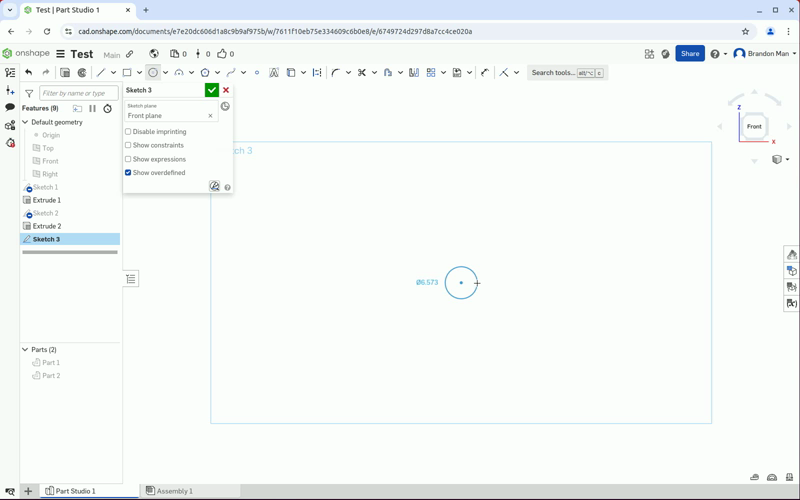
key(esc)
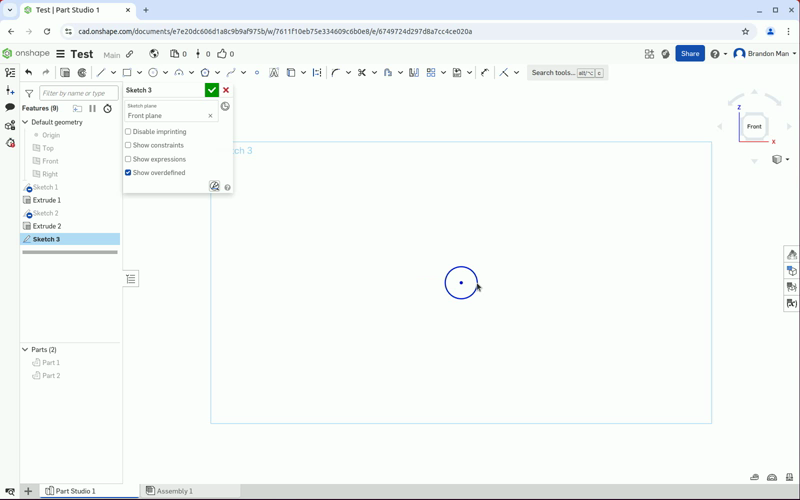
mouse_move(461, 277)
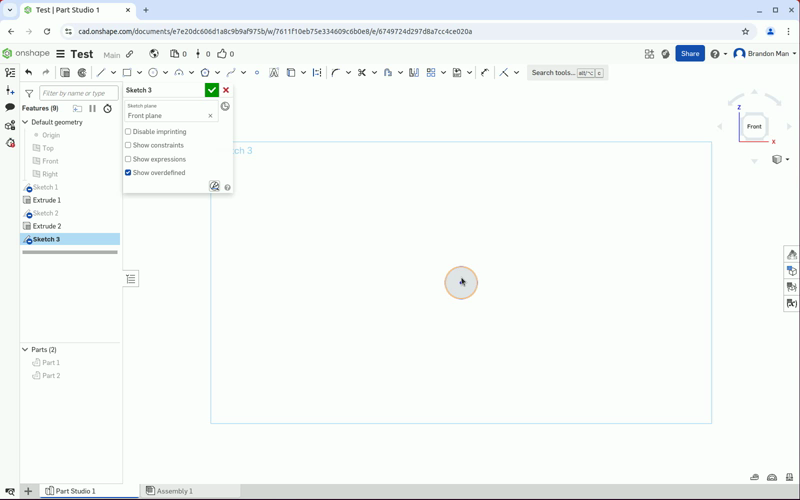
scroll(6)
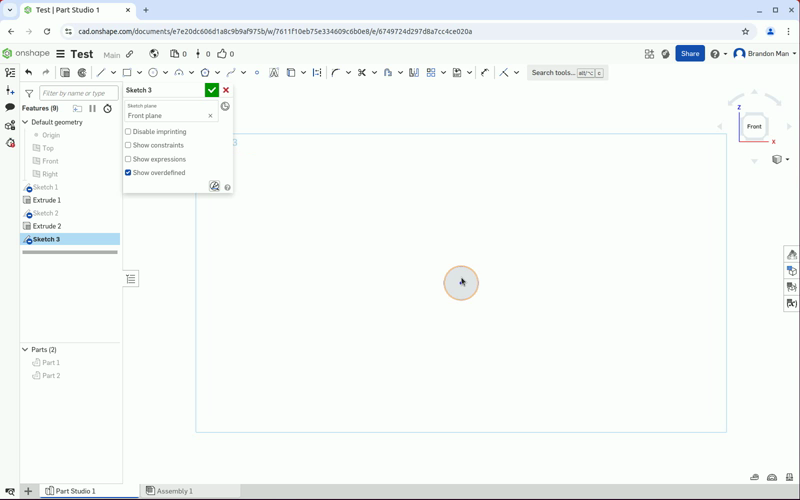
scroll(6)
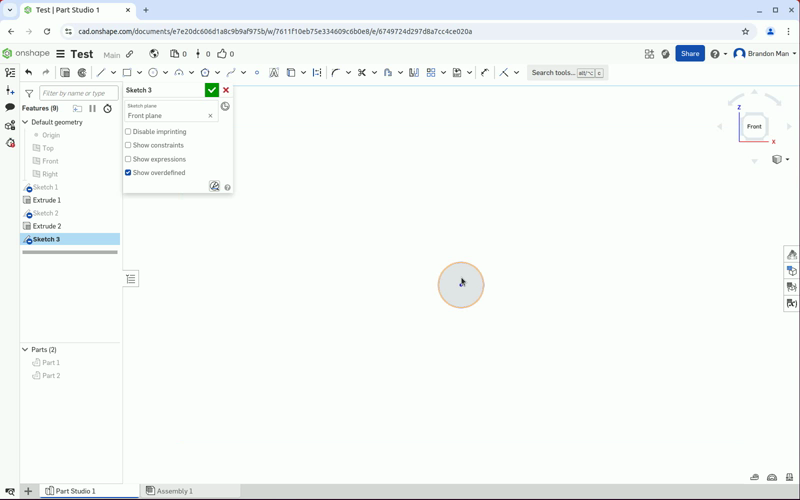
scroll(6)
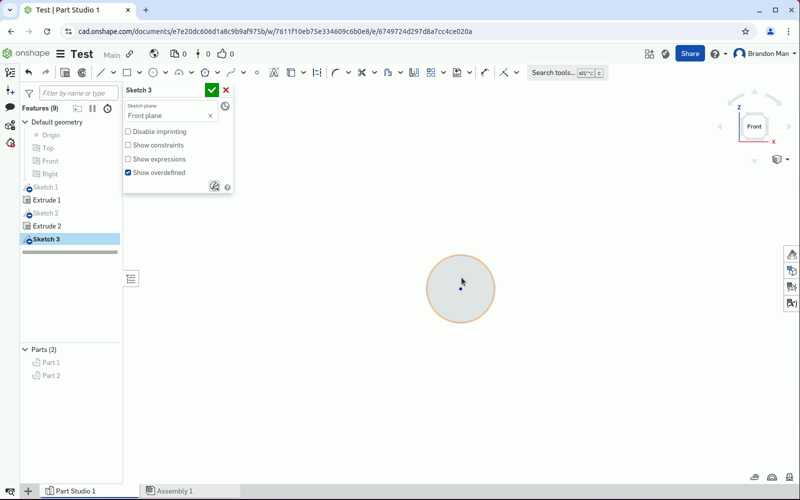
scroll(6)
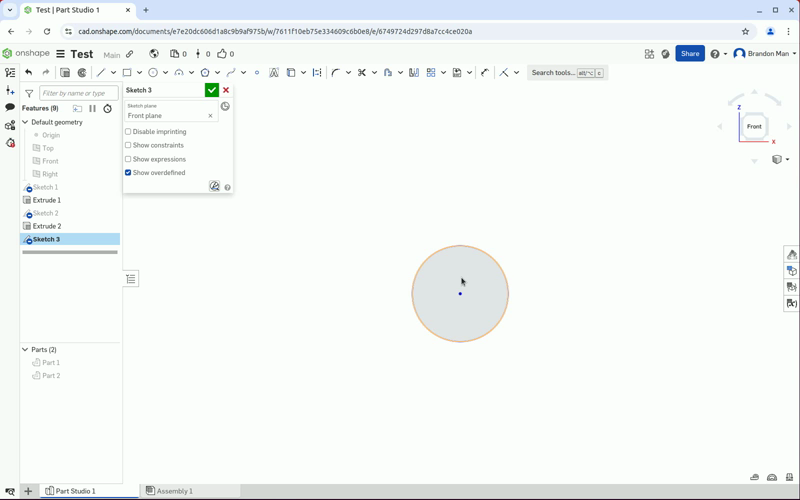
scroll(6)
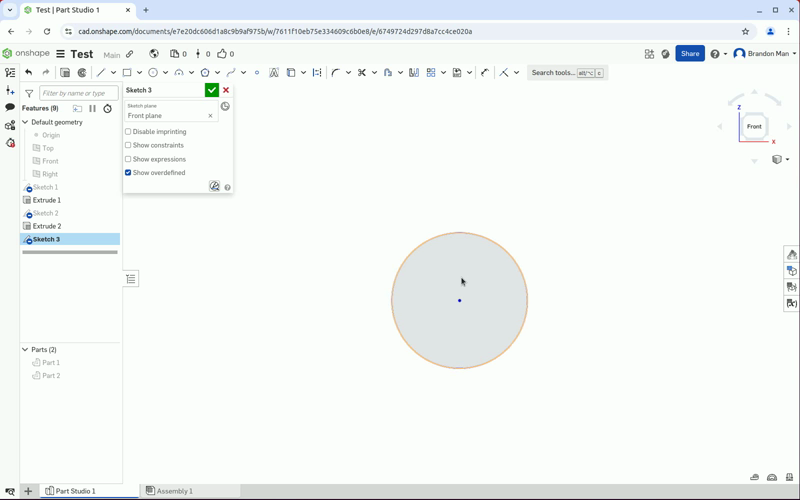
scroll(6)
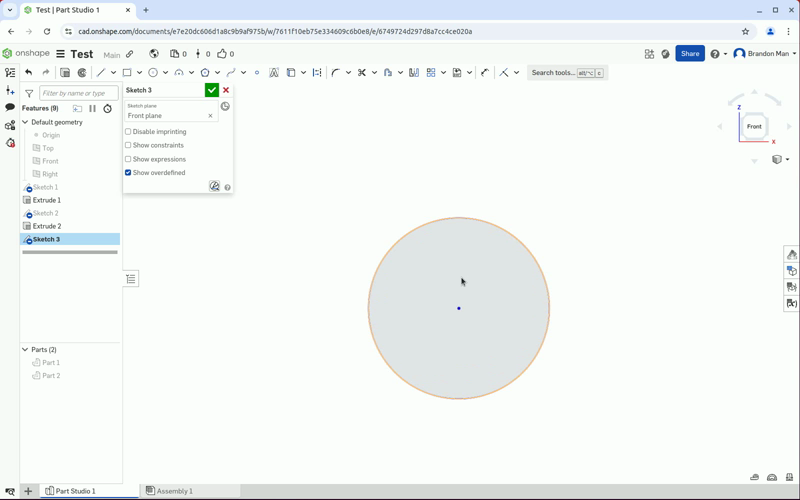
scroll(6)
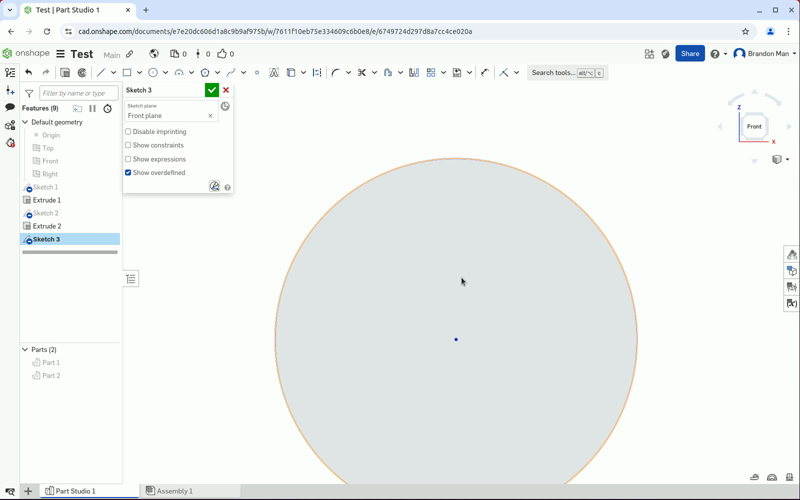
click(461, 277)
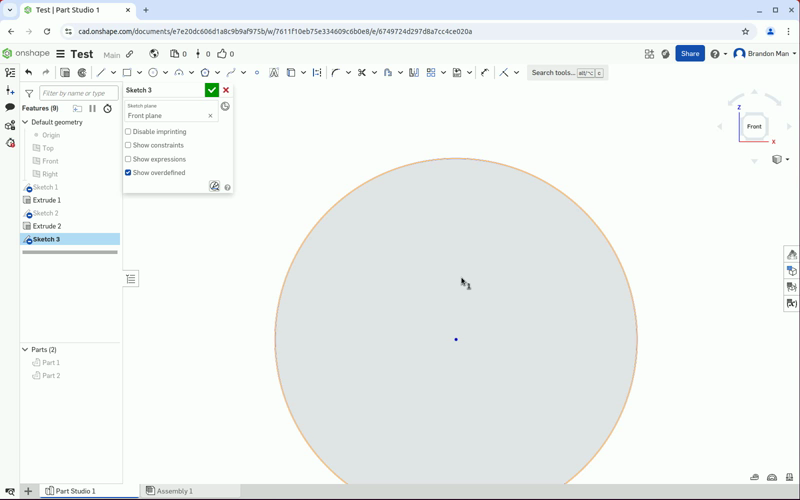
scroll(-6)
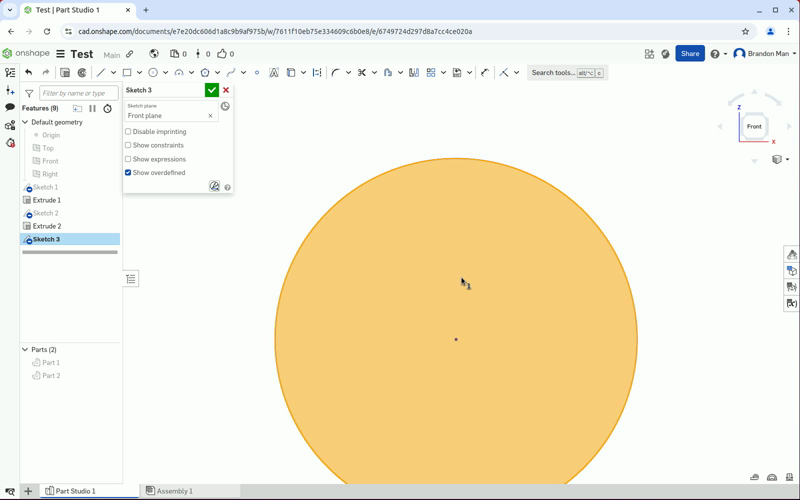
scroll(-6)
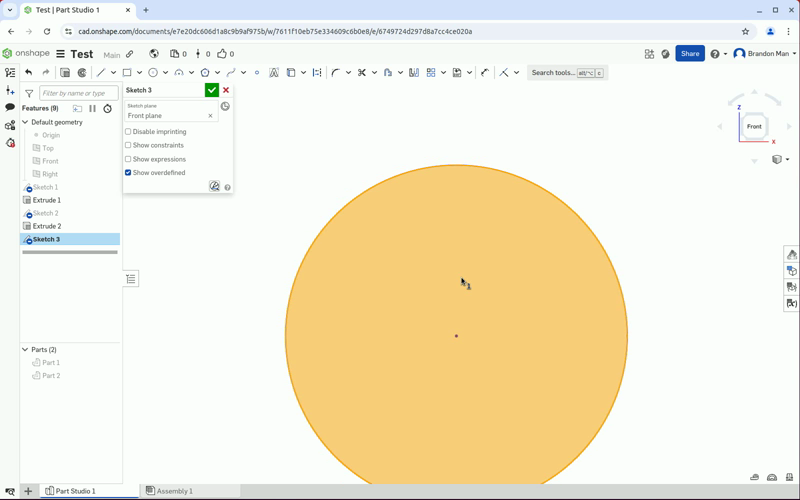
scroll(-6)
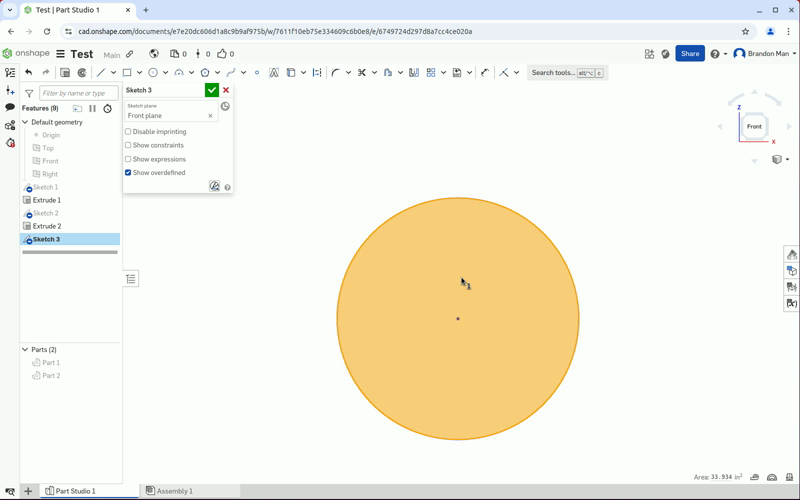
scroll(-6)
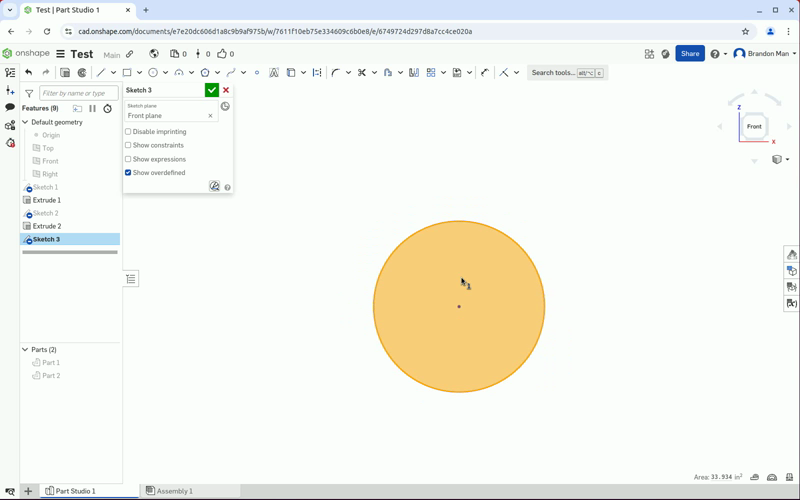
scroll(-6)
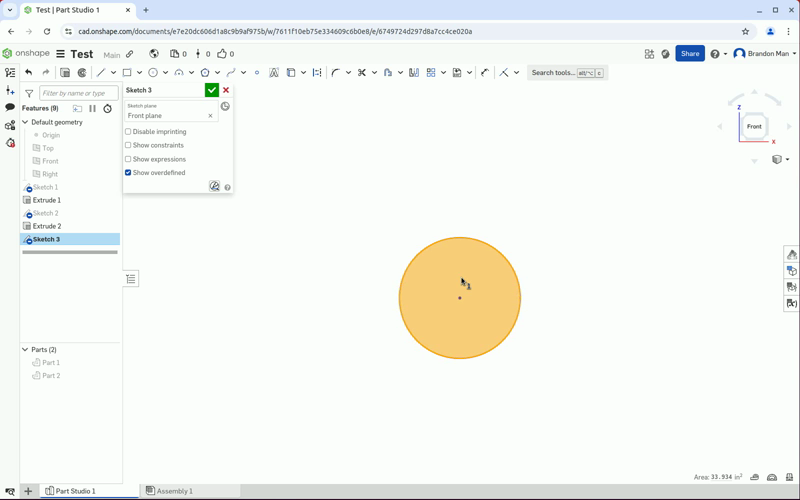
scroll(-6)
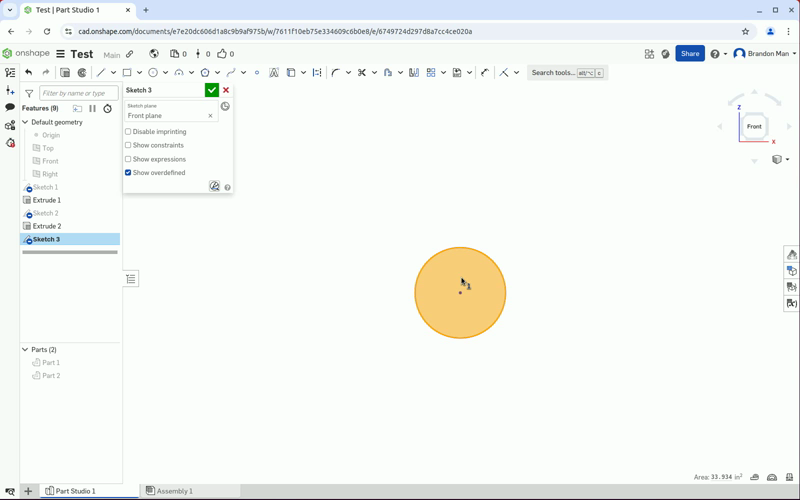
scroll(-6)
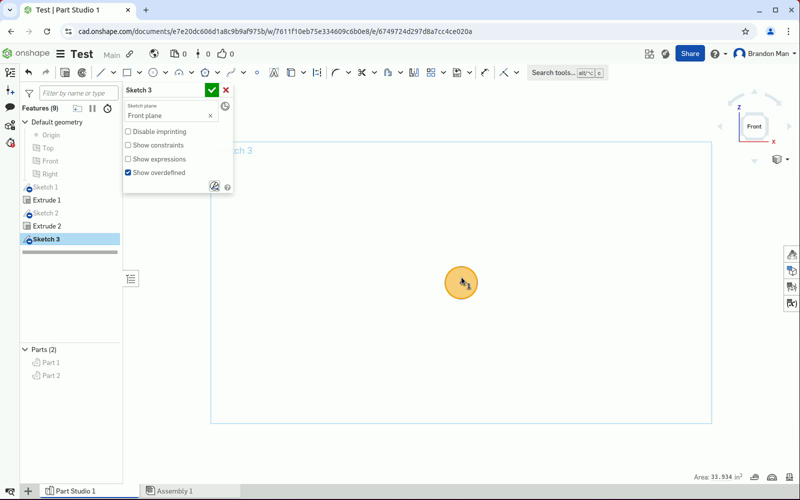
mouse_move(73, 352)
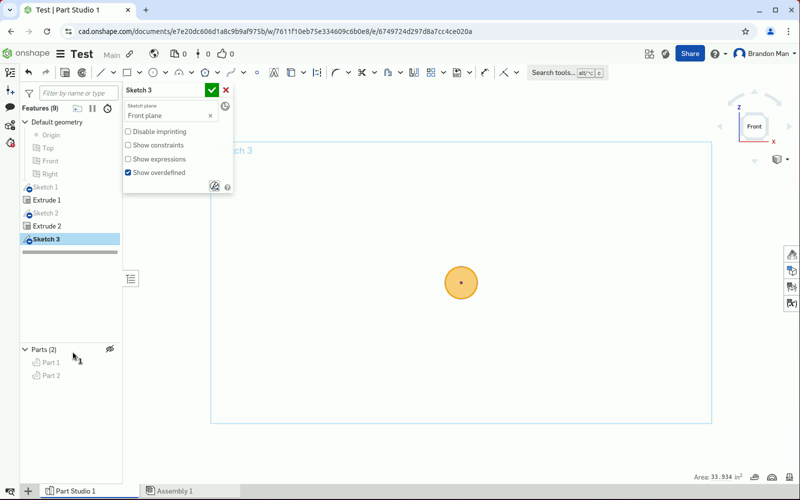
key(shift+y)
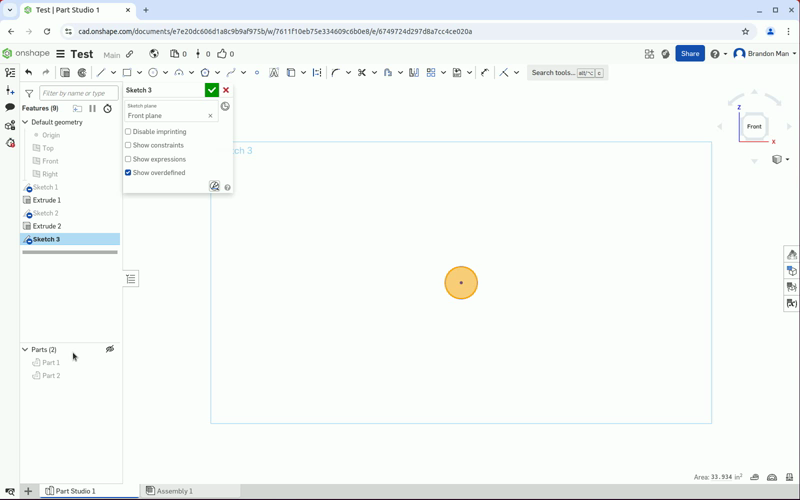
key(shift+e)
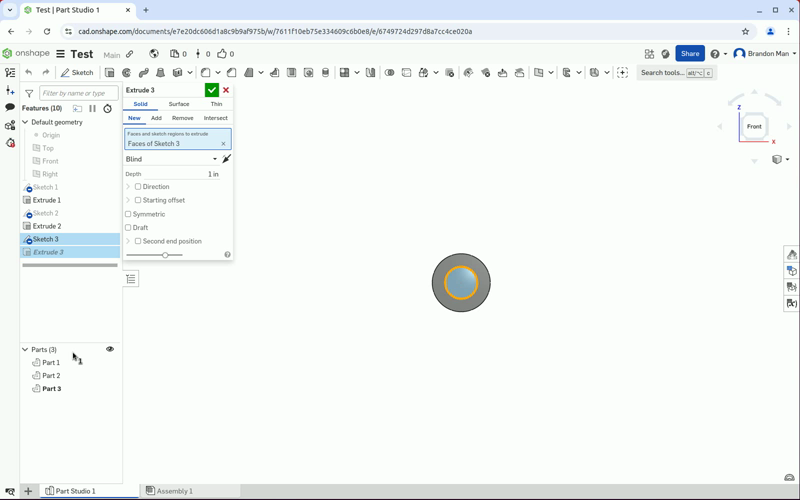
mouse_move(143, 106)
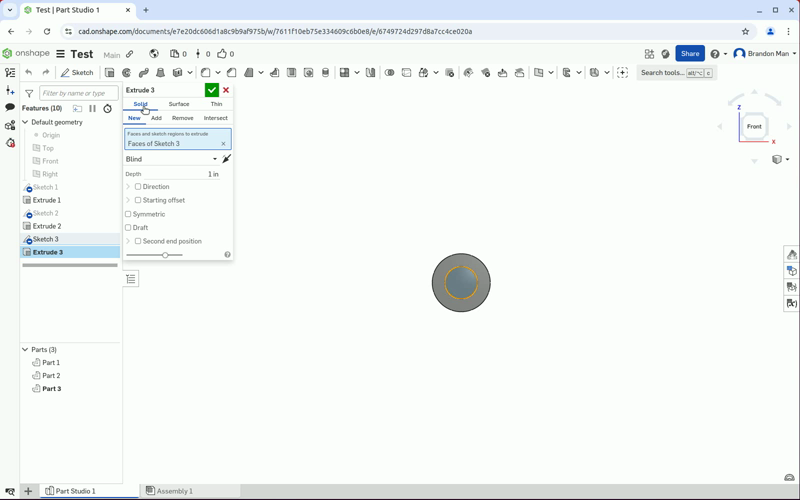
click(143, 106)
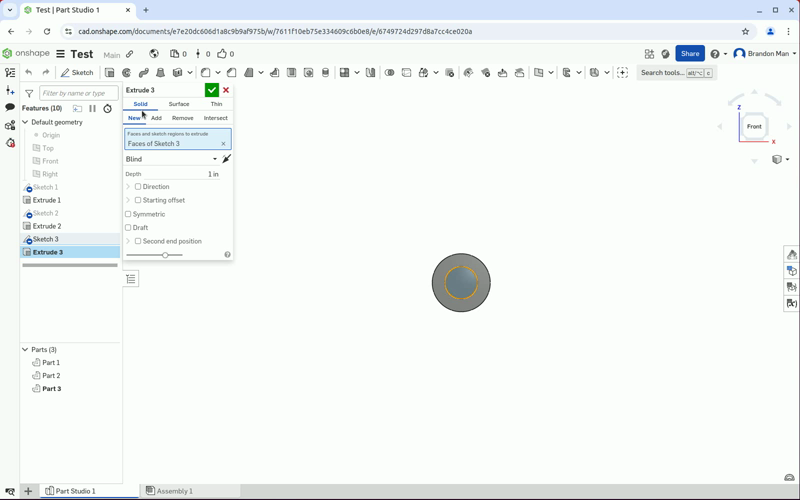
mouse_move(137, 120)
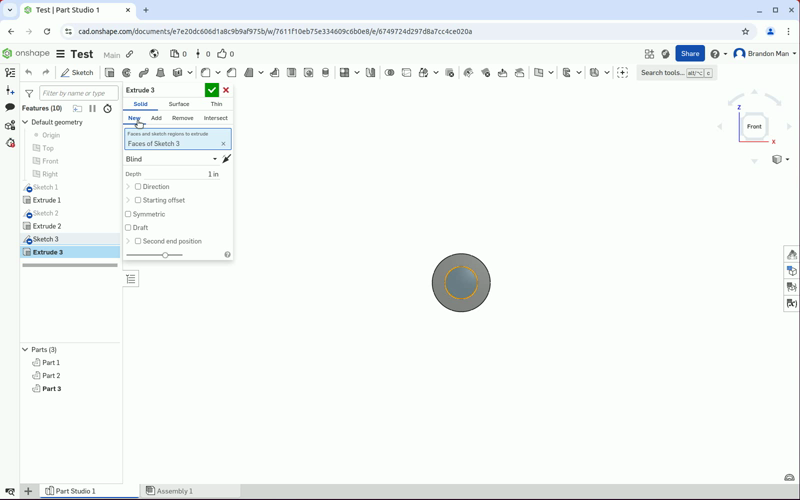
click(137, 120)
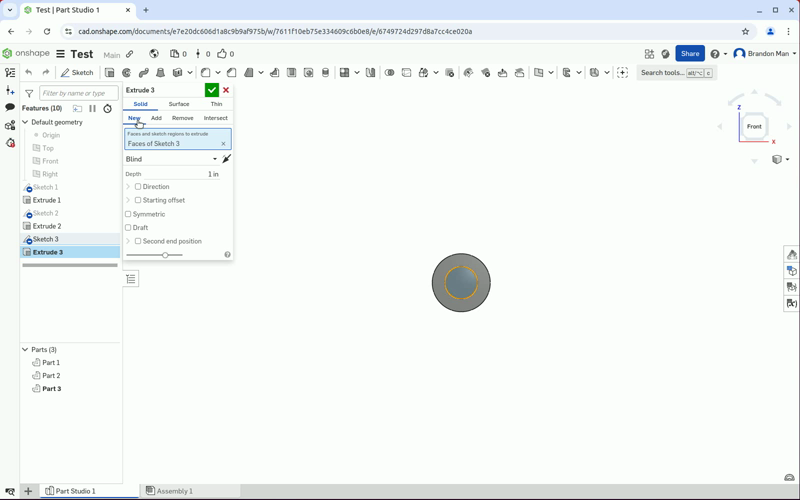
key(tab, 4)
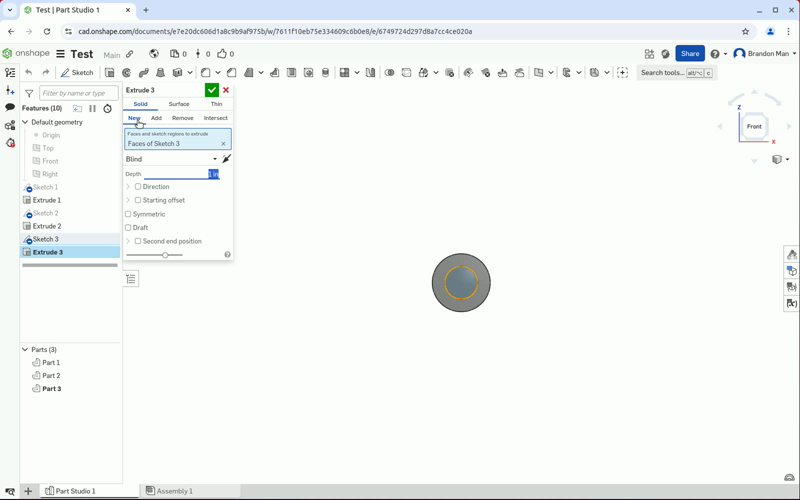
text(-6.258)
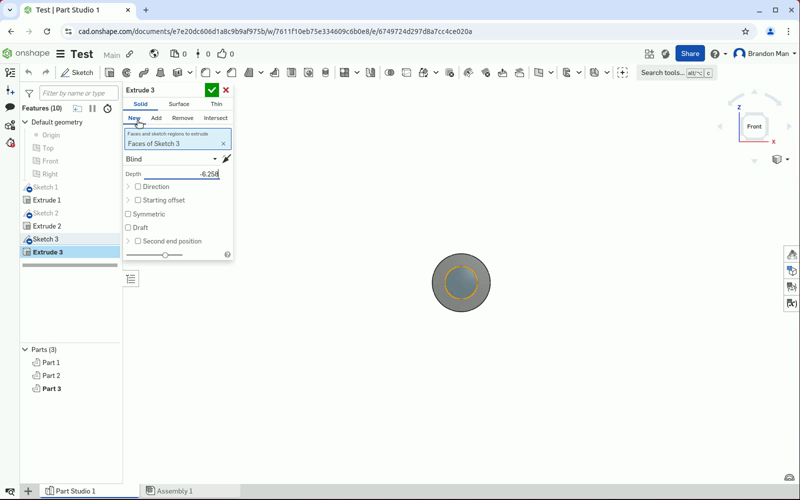
key(enter)
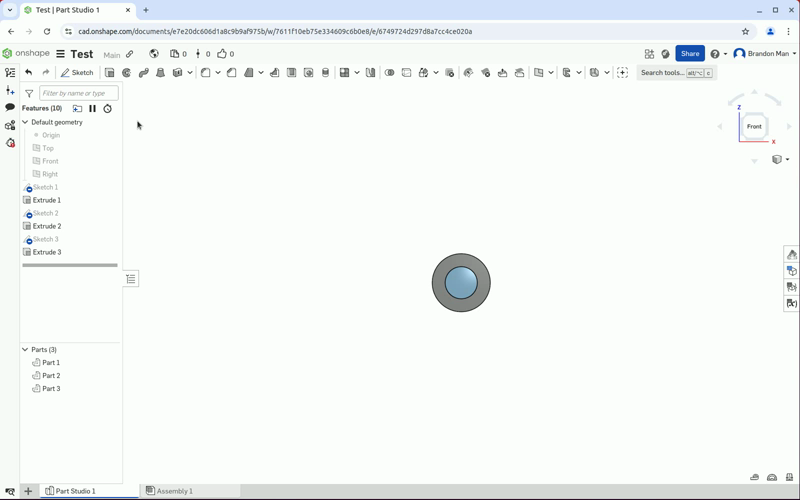
key(shift+h)
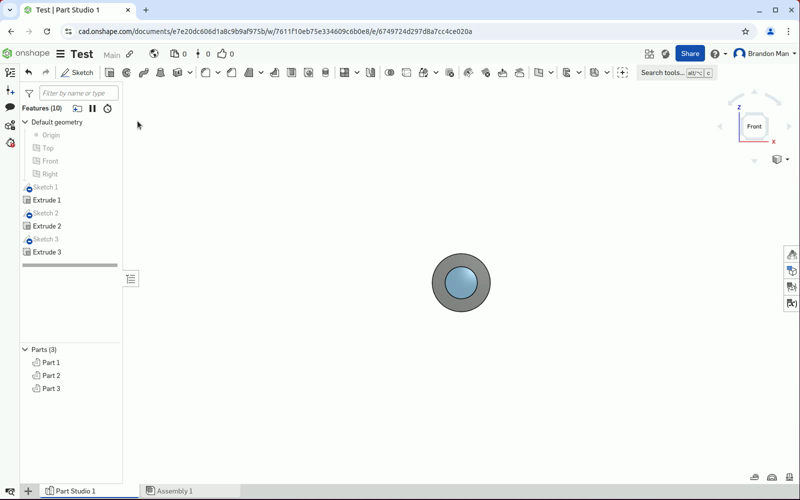
key(shift+h)
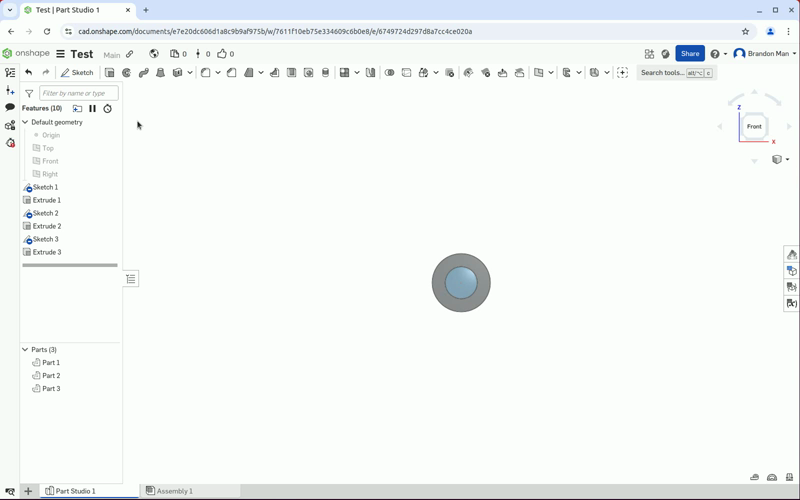
key(shift+7)
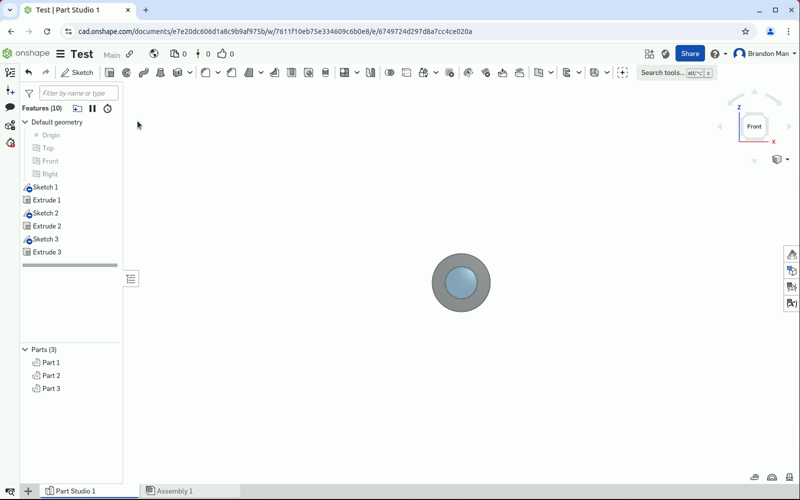
key(left, 2)
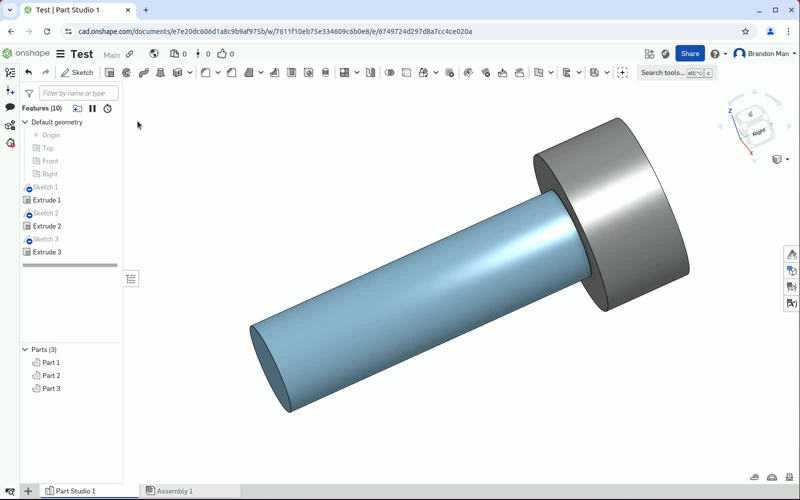
key(down, 2)
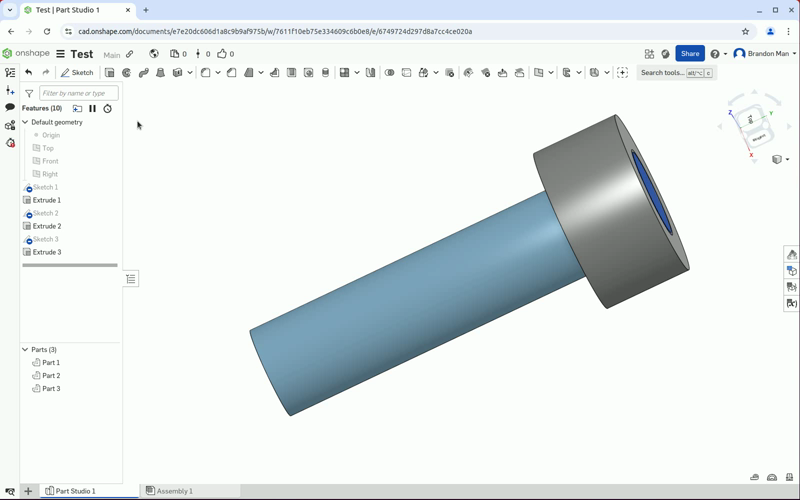
key(up, 2)
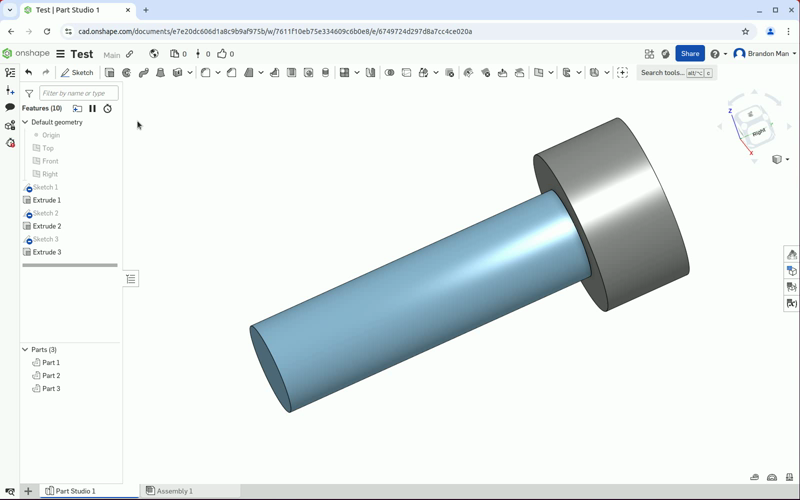
key(right, 2)
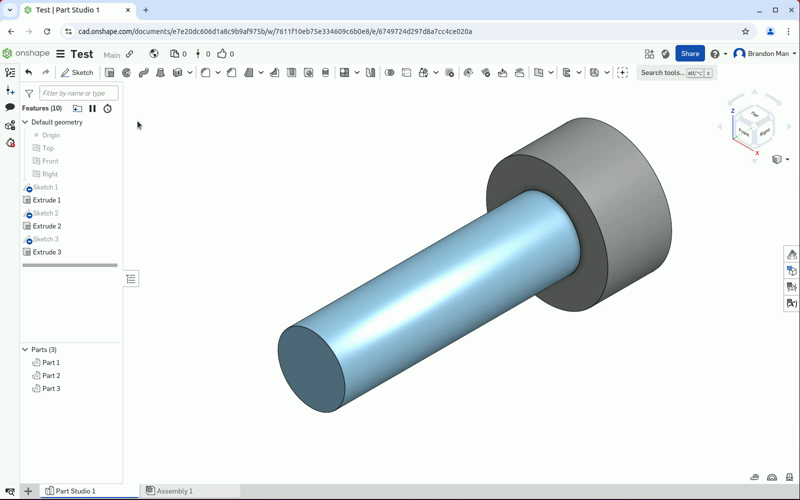
mouse_move(73, 189)
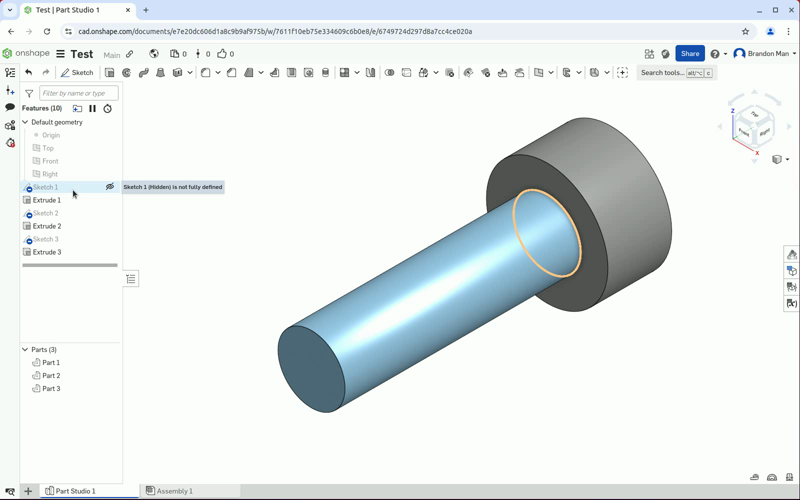
click(73, 189)